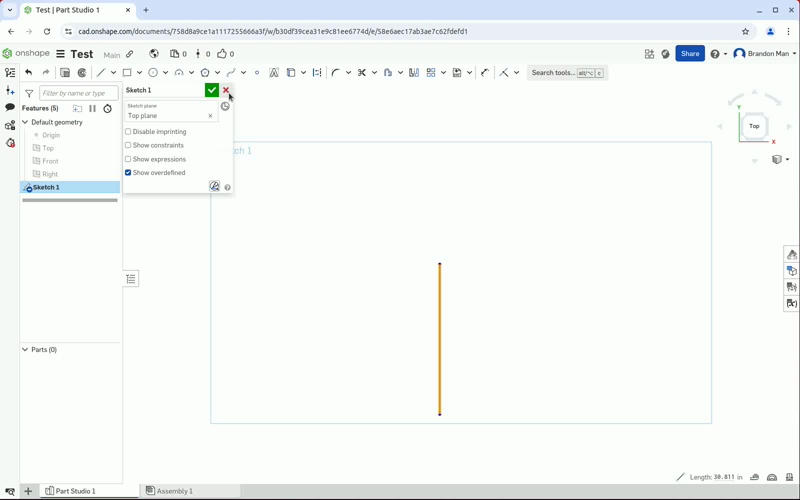
key(shift+h)
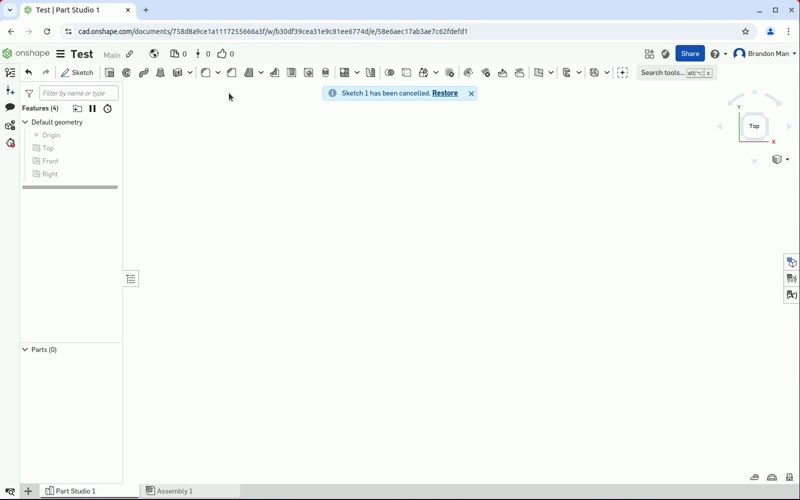
mouse_move(73, 352)
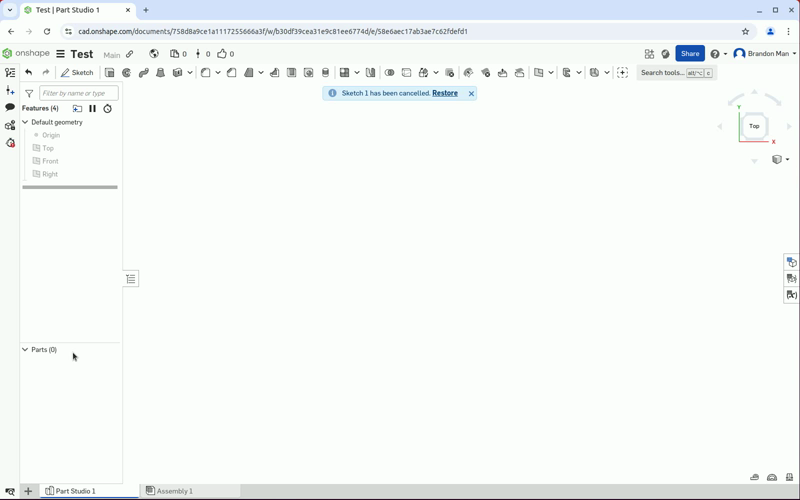
key(y)
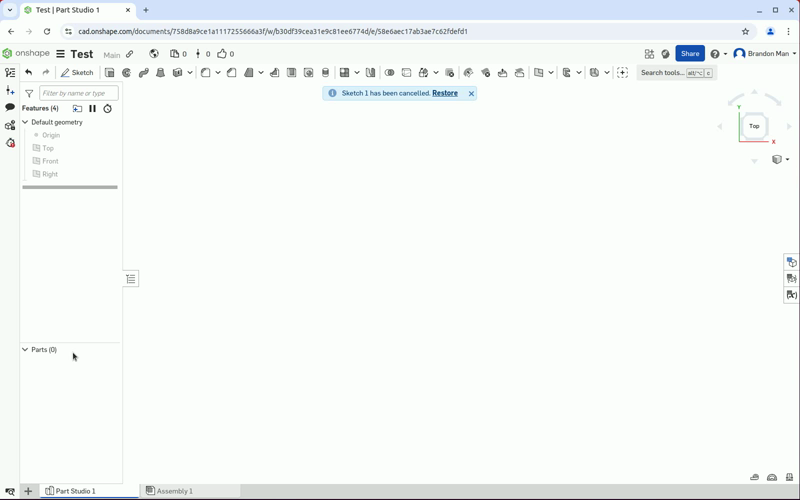
key(shift+p)
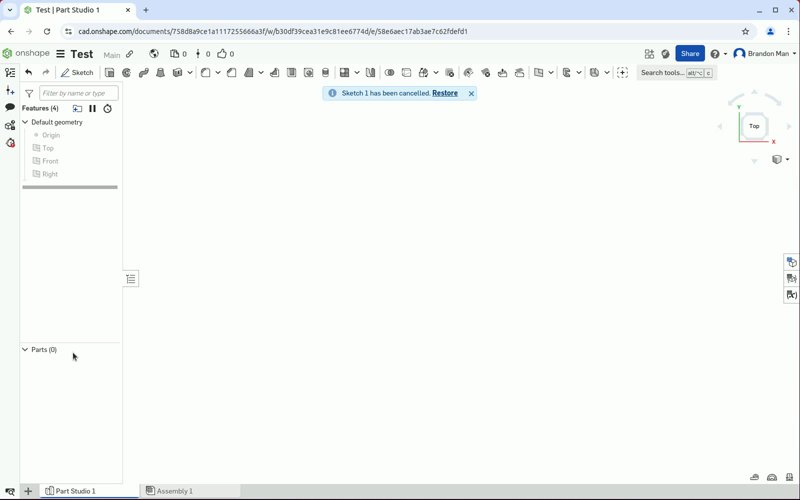
key(space)
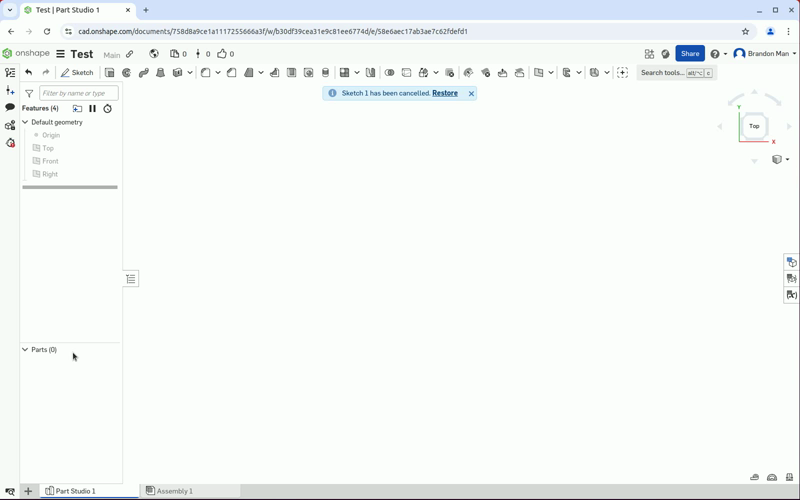
key_down(shift)
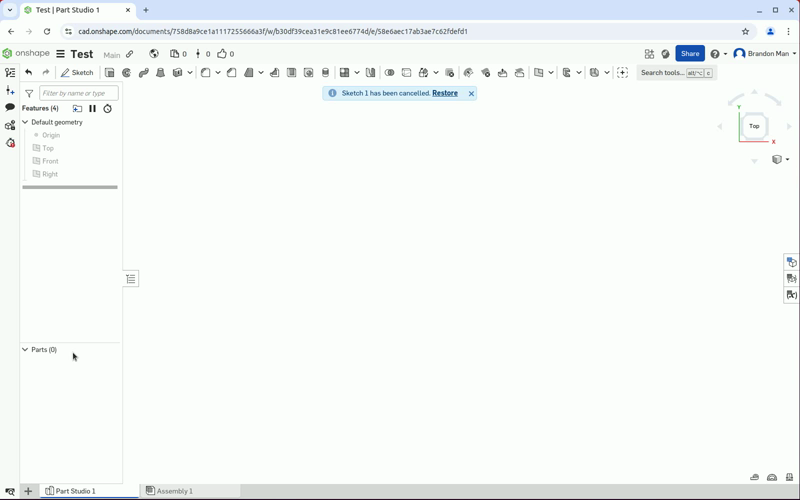
key(up)
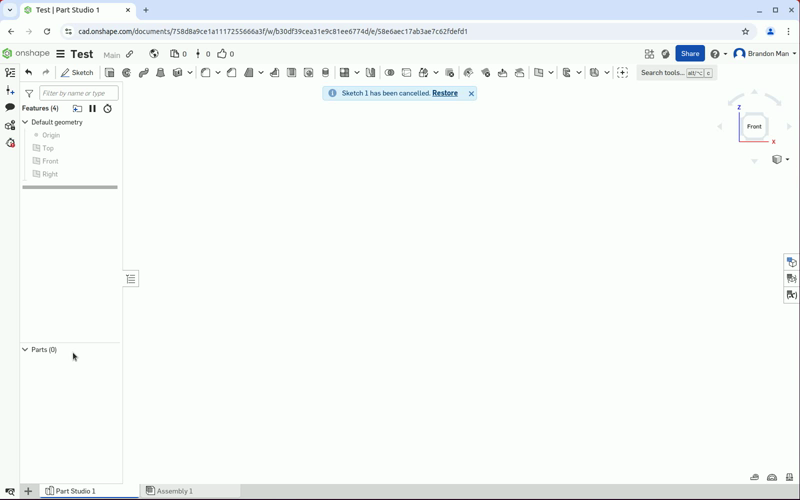
key_up(shift)
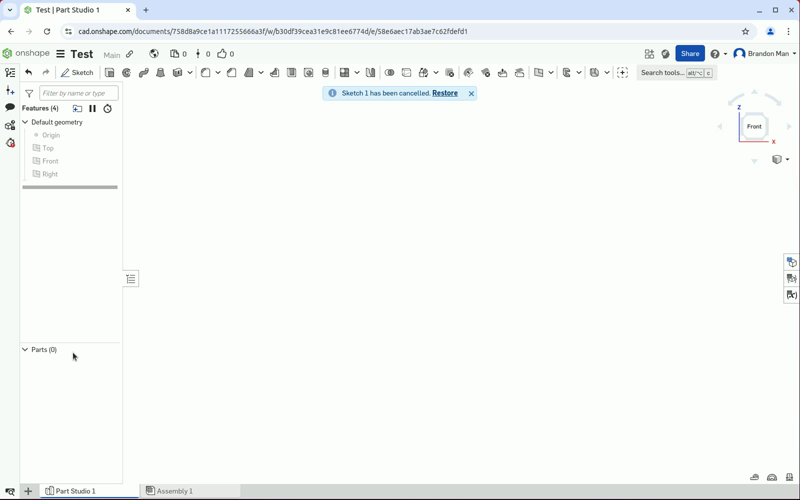
mouse_move(73, 352)
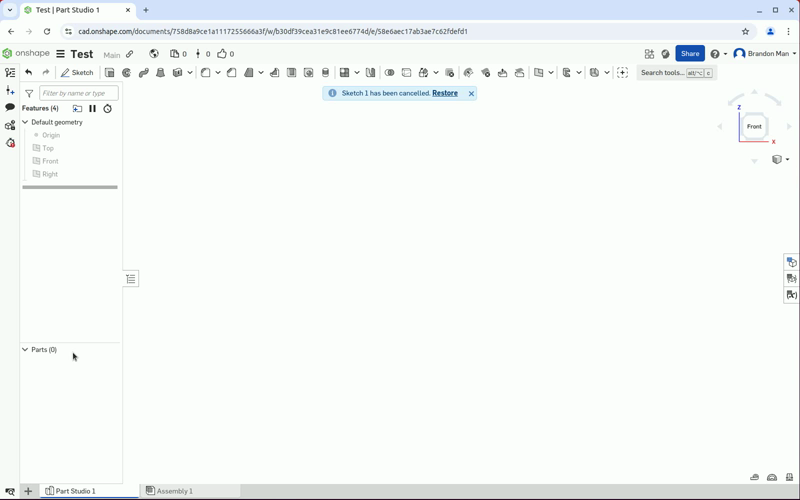
key(shift+y)
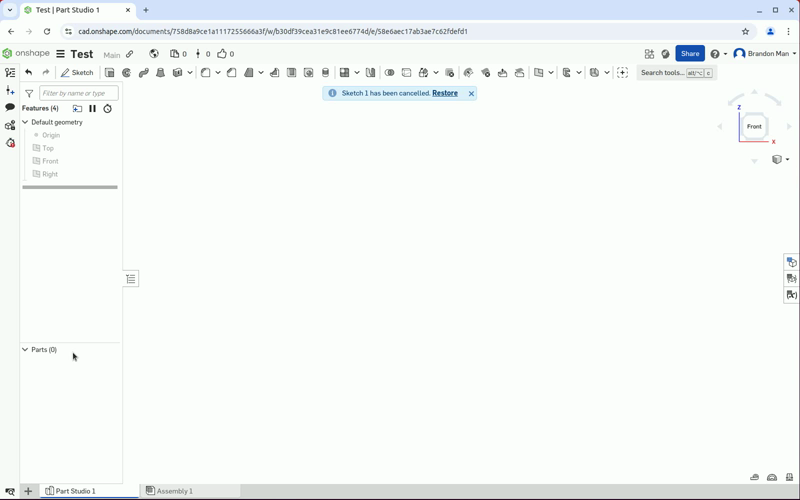
key(shift+s)
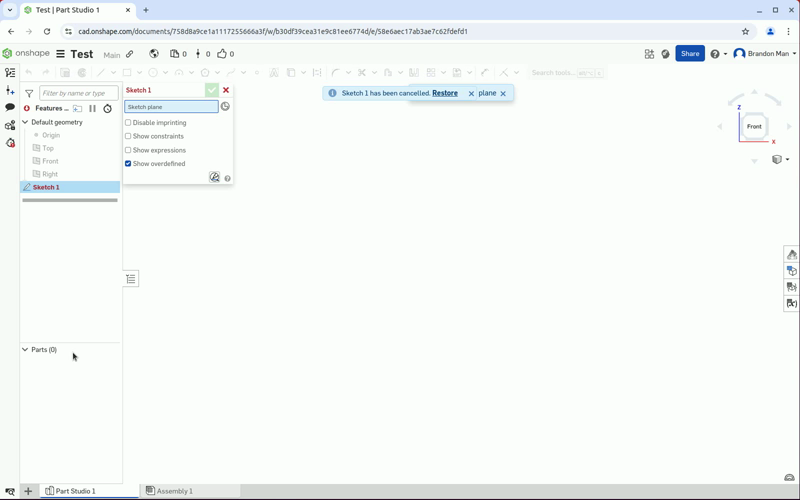
mouse_move(73, 163)
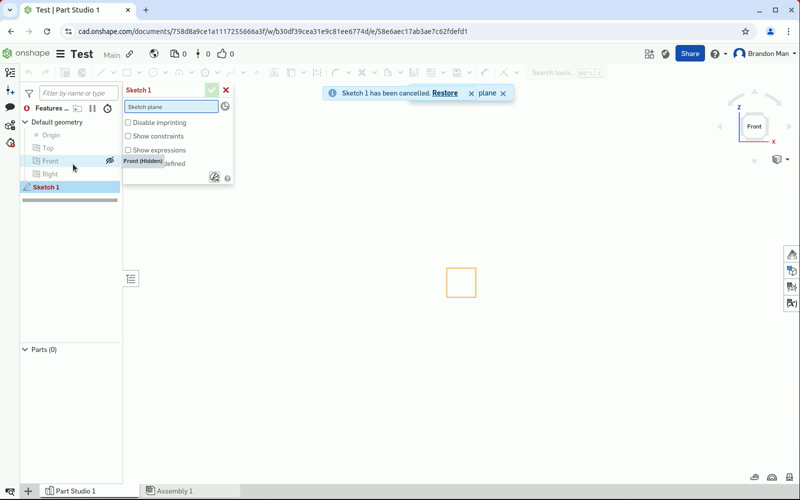
click(73, 163)
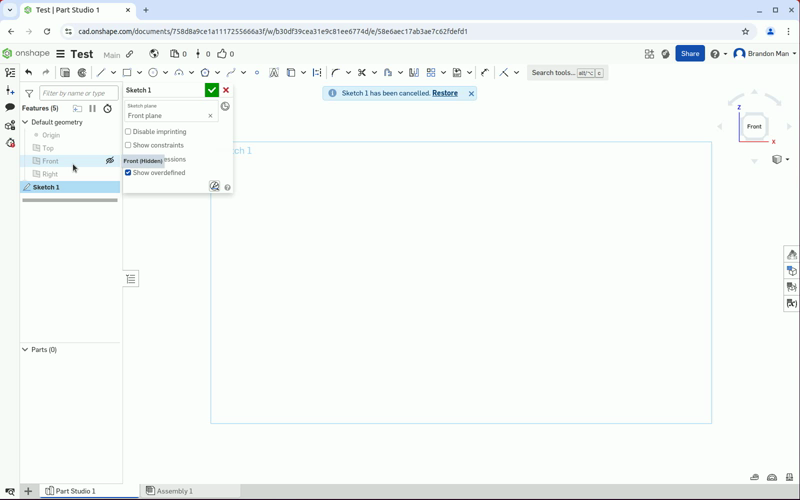
mouse_move(73, 352)
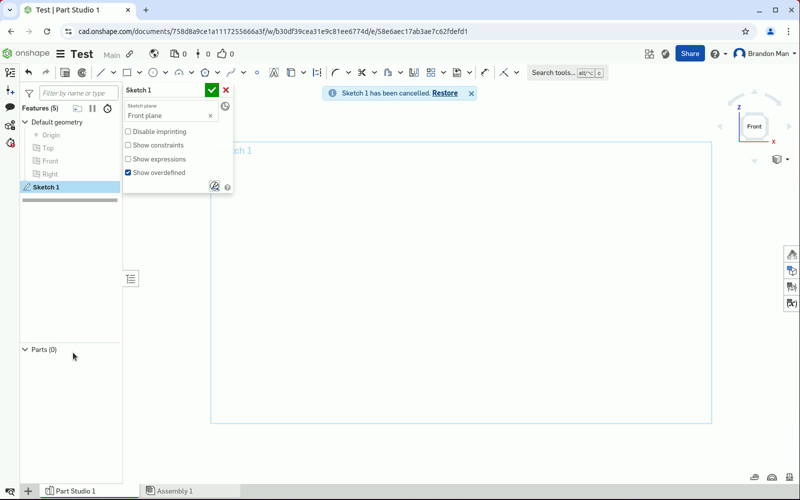
key(y)
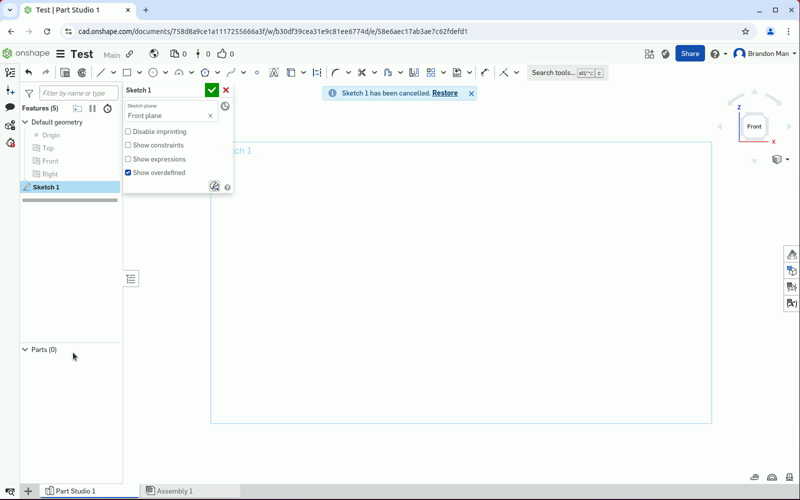
key(l)
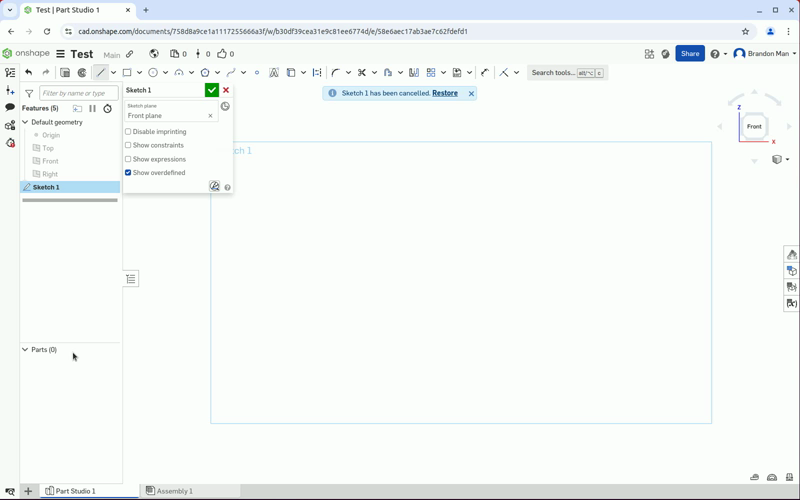
key_down(shift)
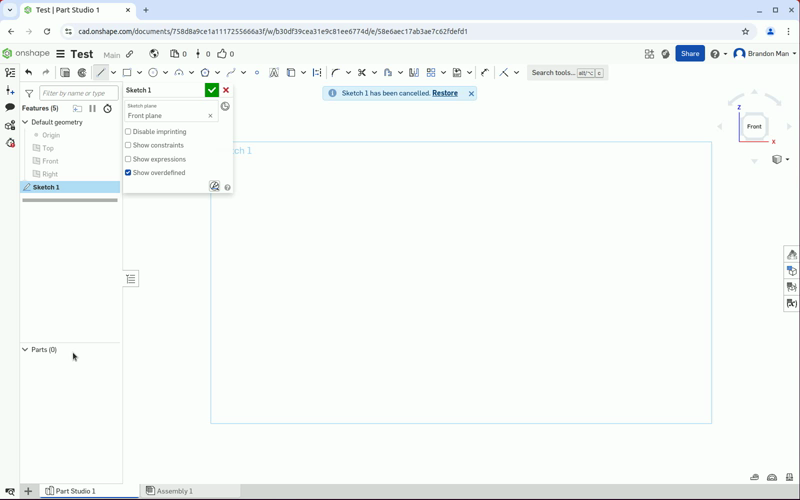
mouse_move(412, 330)
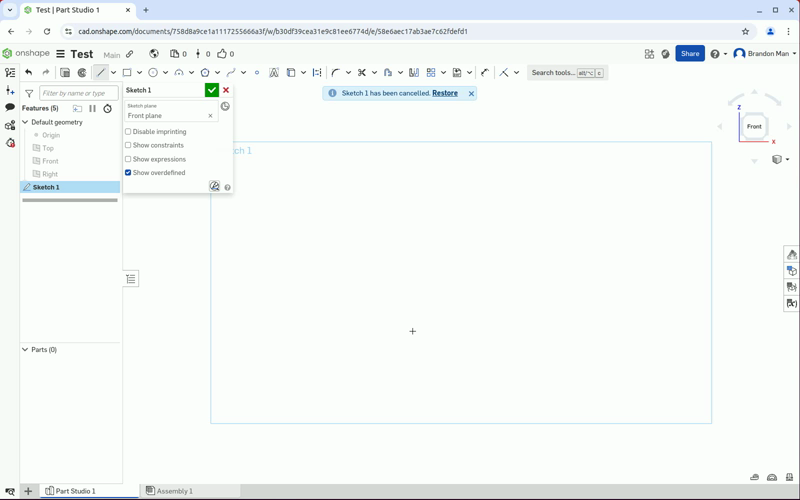
click(412, 330)
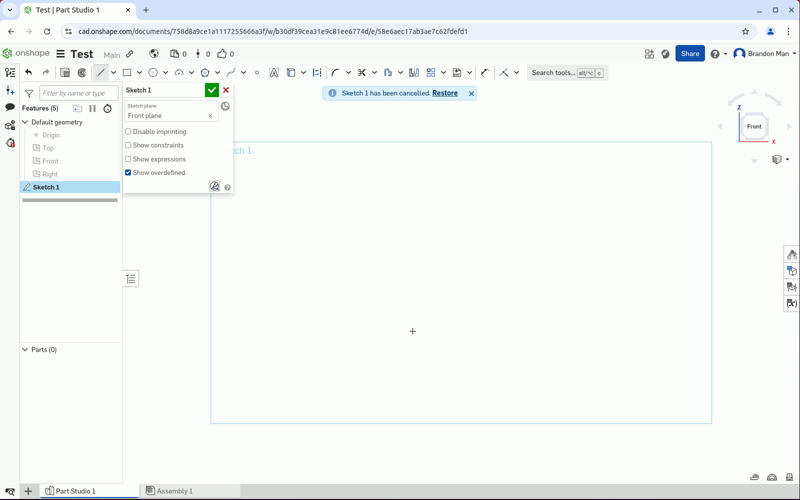
key_up(shift)
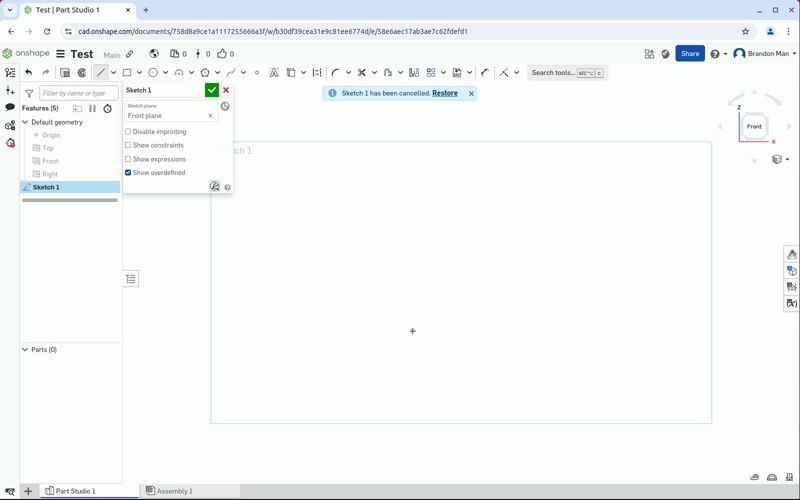
key_down(shift)
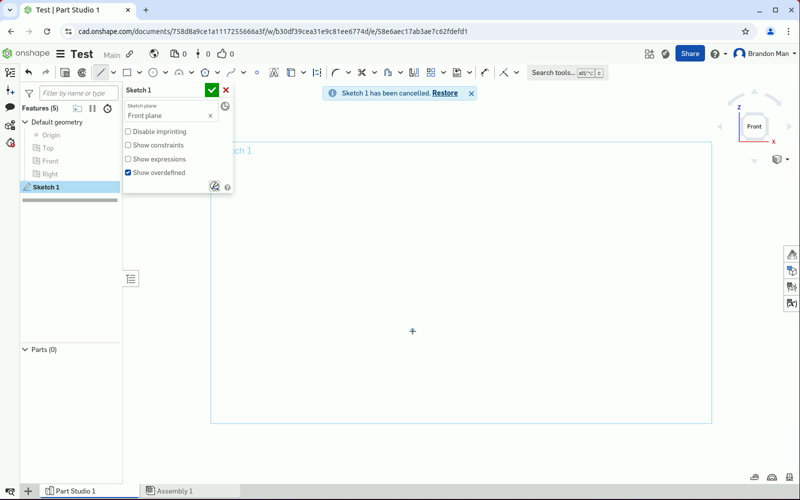
mouse_move(572, 330)
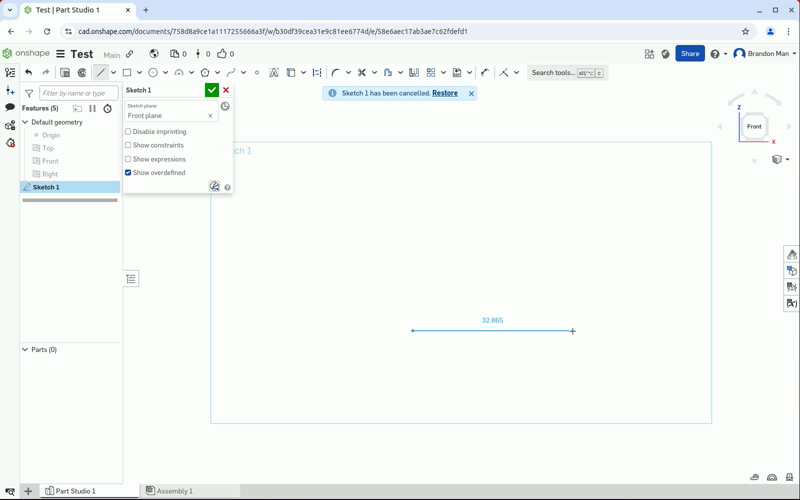
click(572, 330)
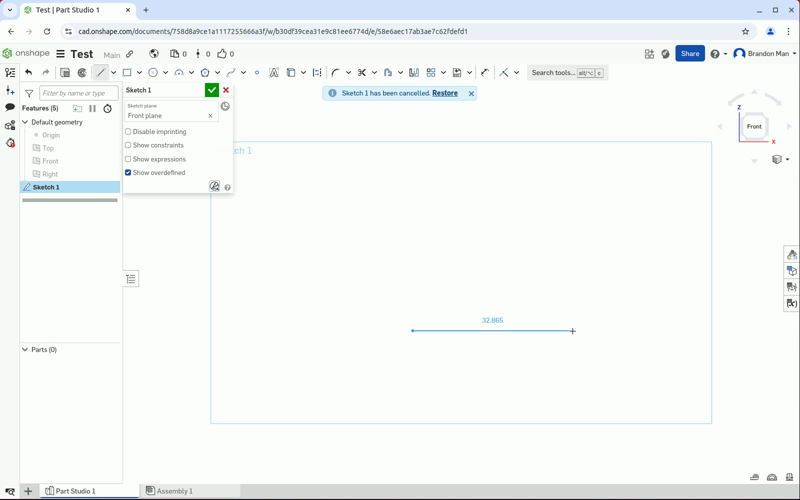
key_up(shift)
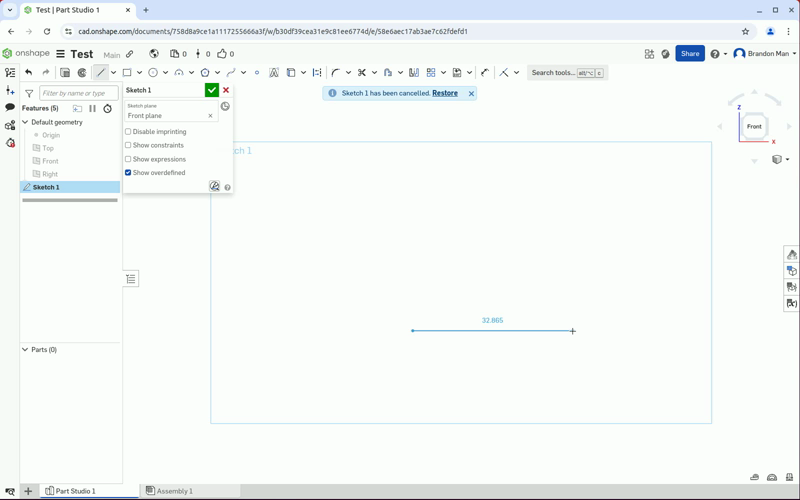
key_down(shift)
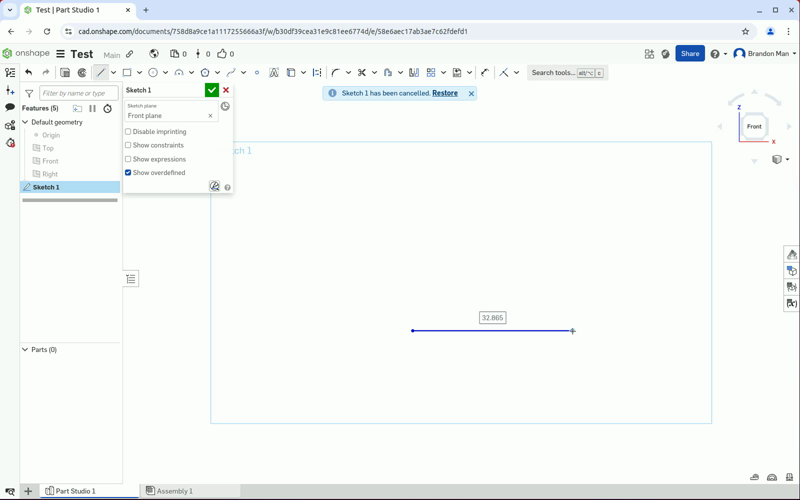
mouse_move(572, 234)
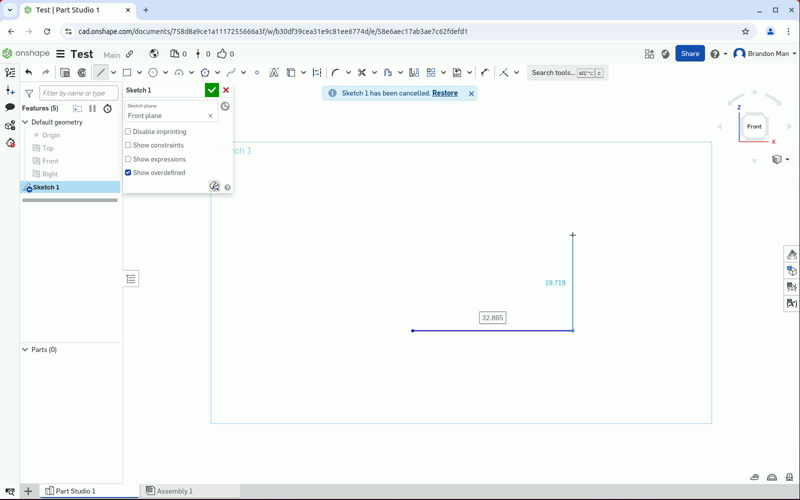
click(572, 234)
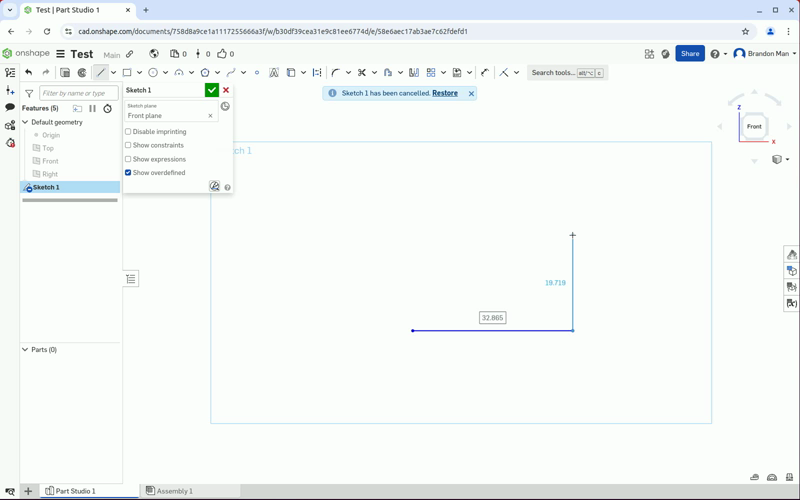
key_up(shift)
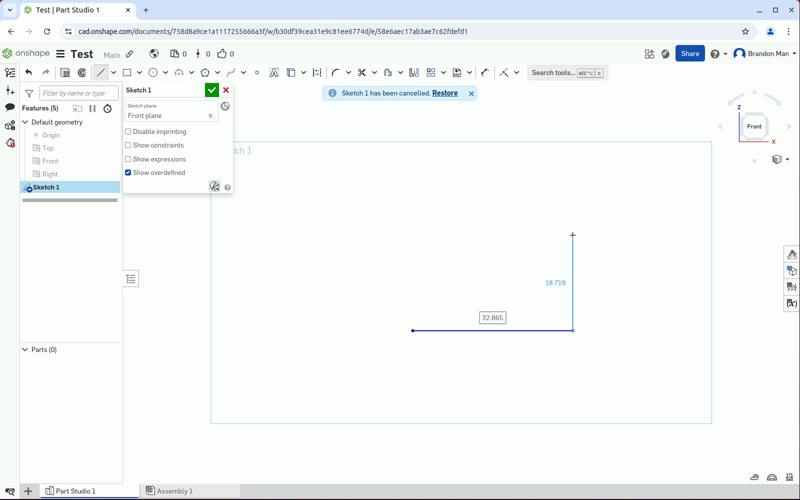
key_down(shift)
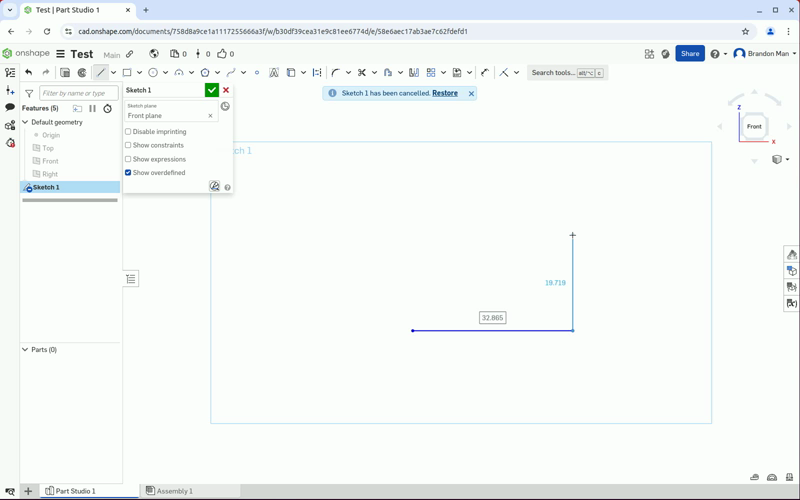
mouse_move(412, 234)
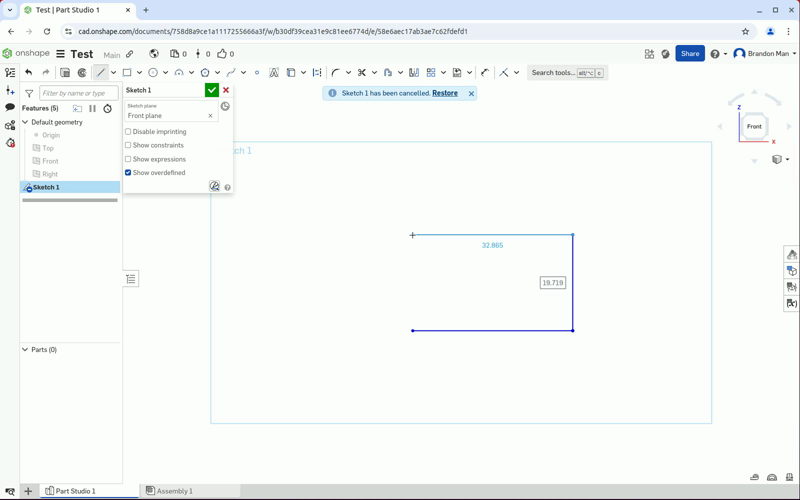
click(412, 234)
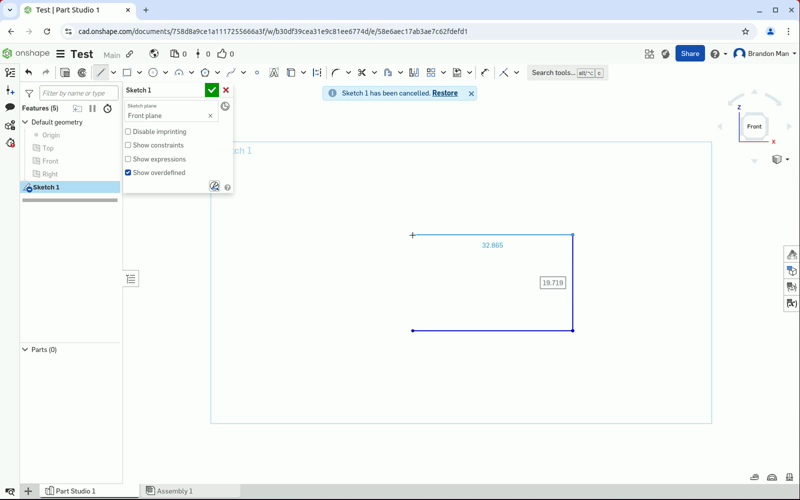
key_up(shift)
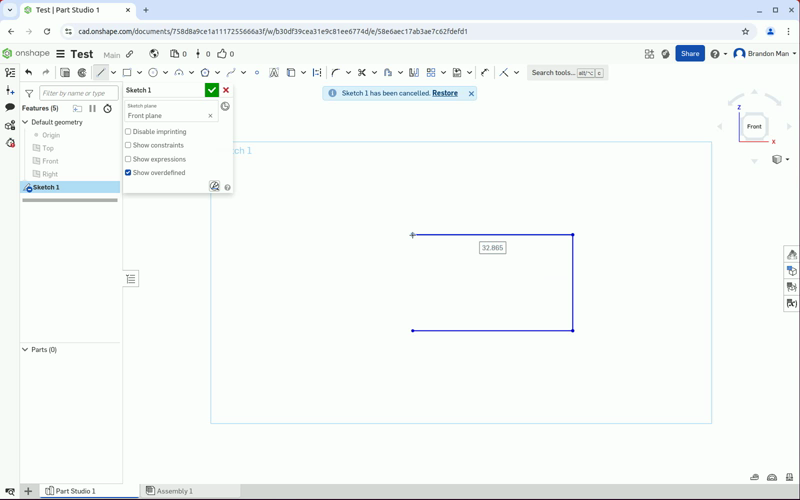
key_down(shift)
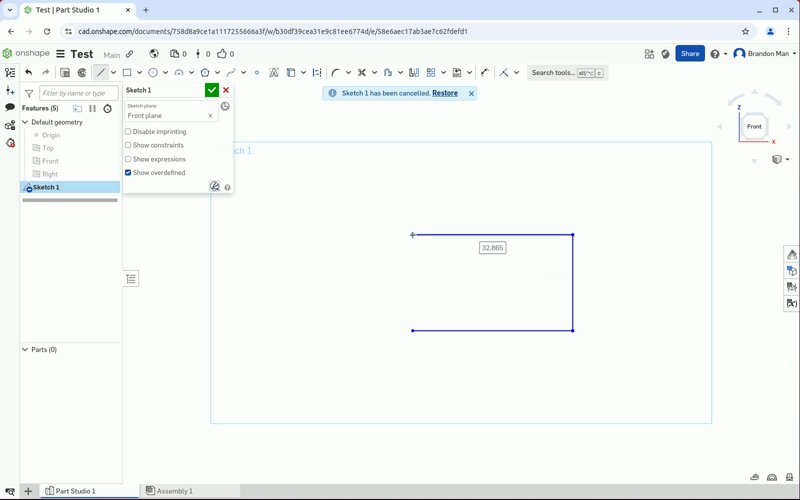
mouse_move(412, 330)
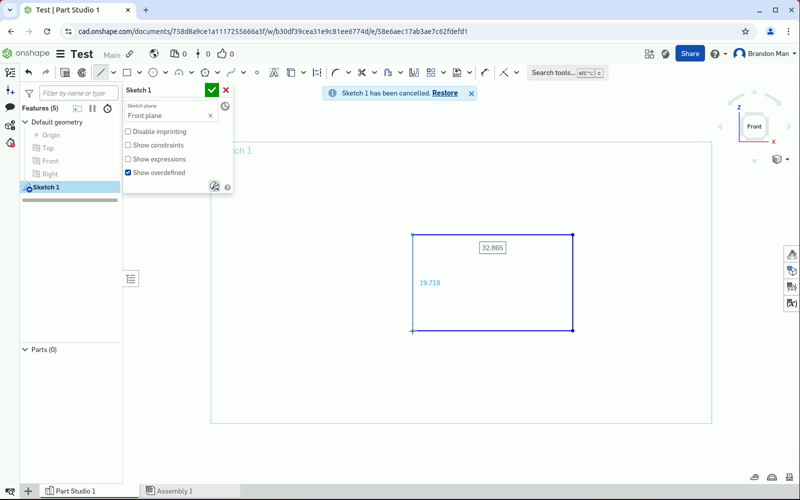
key_up(shift)
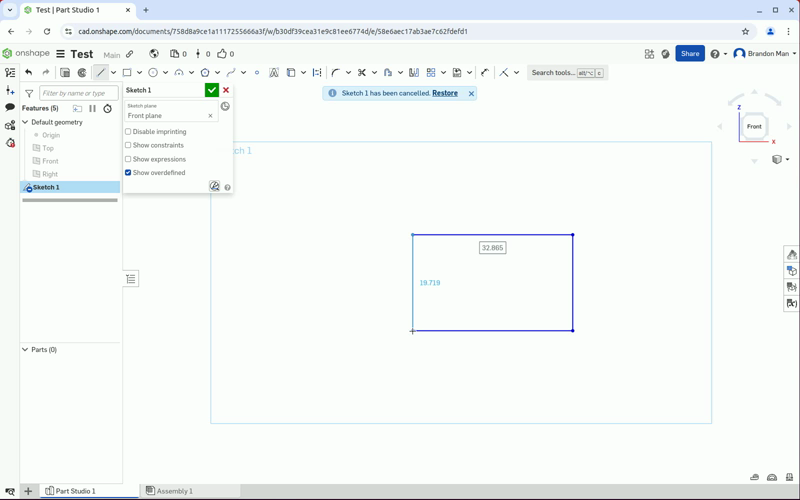
click(412, 330)
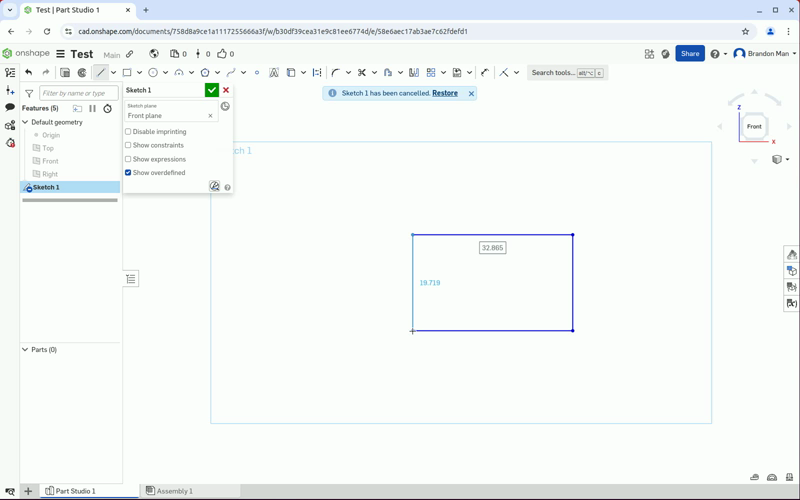
key(esc)
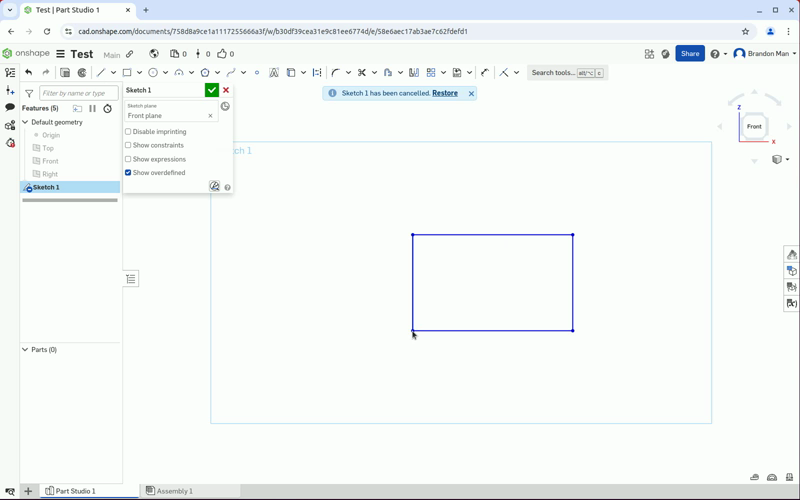
mouse_move(481, 288)
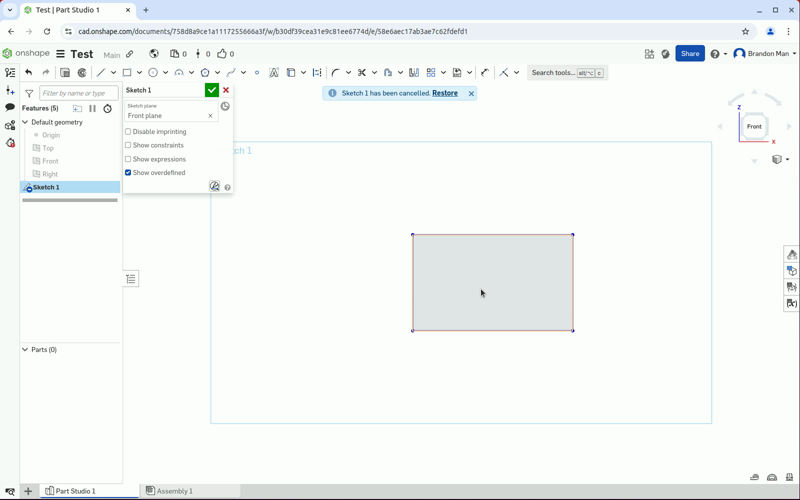
click(481, 288)
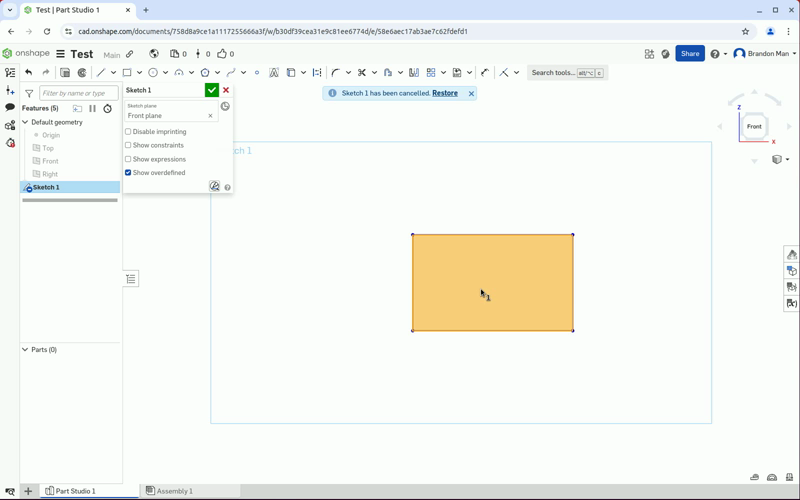
mouse_move(73, 352)
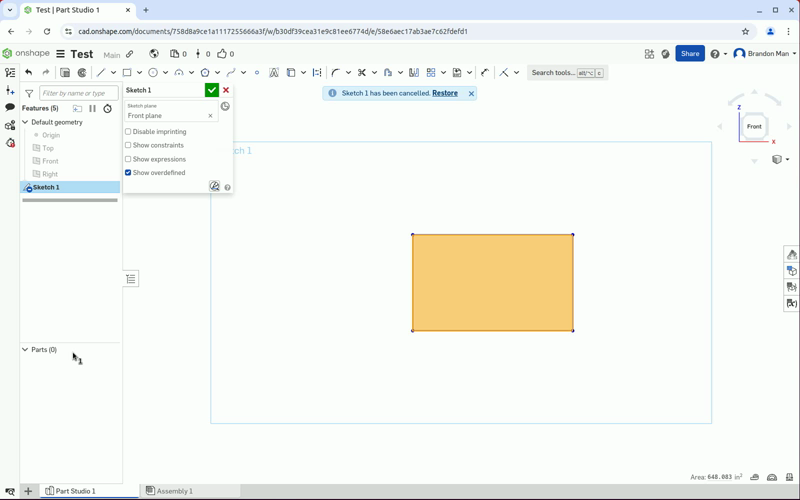
key(shift+y)
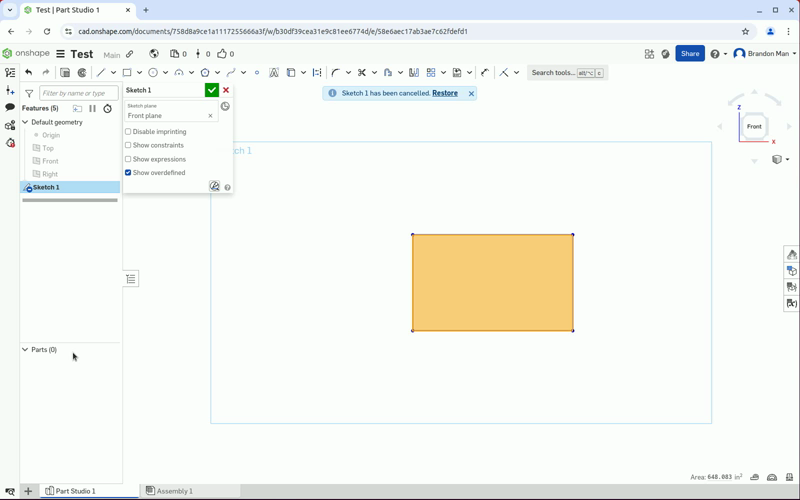
key(shift+e)
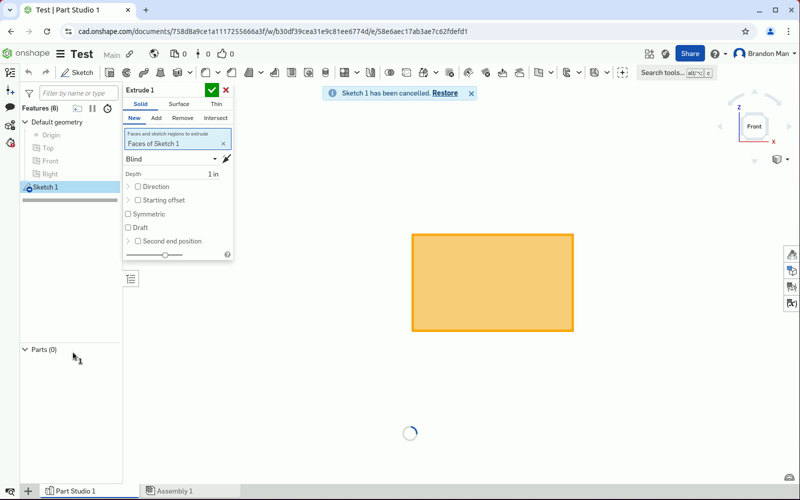
mouse_move(143, 106)
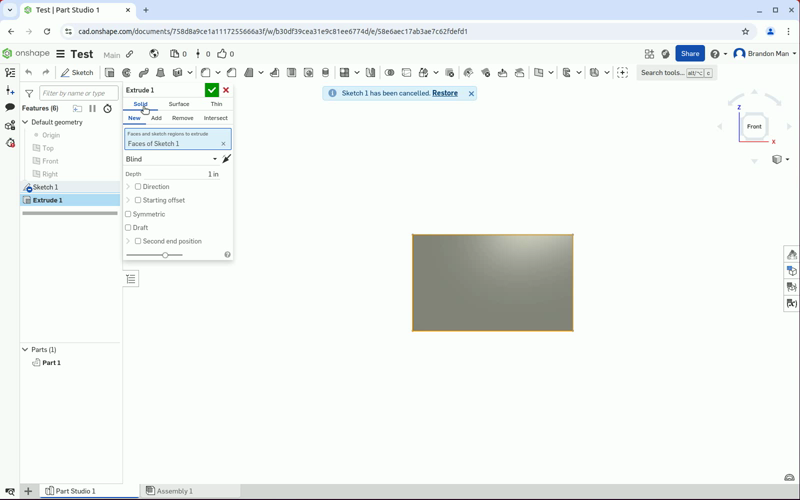
click(143, 106)
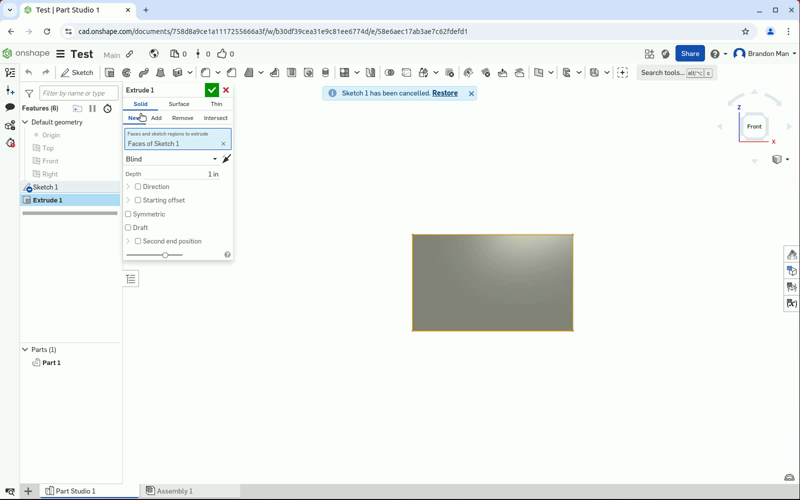
mouse_move(137, 120)
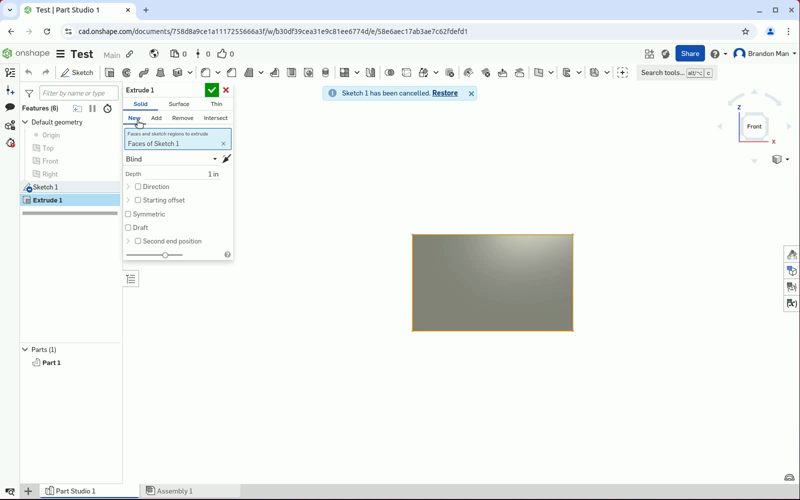
click(137, 120)
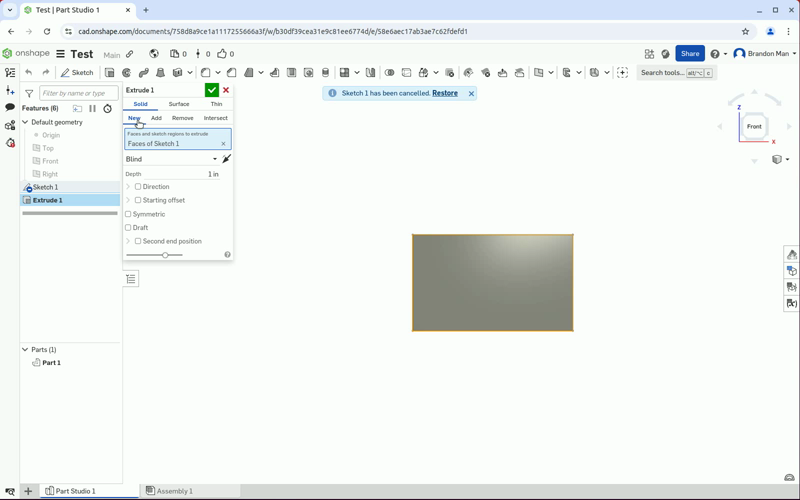
key(tab, 4)
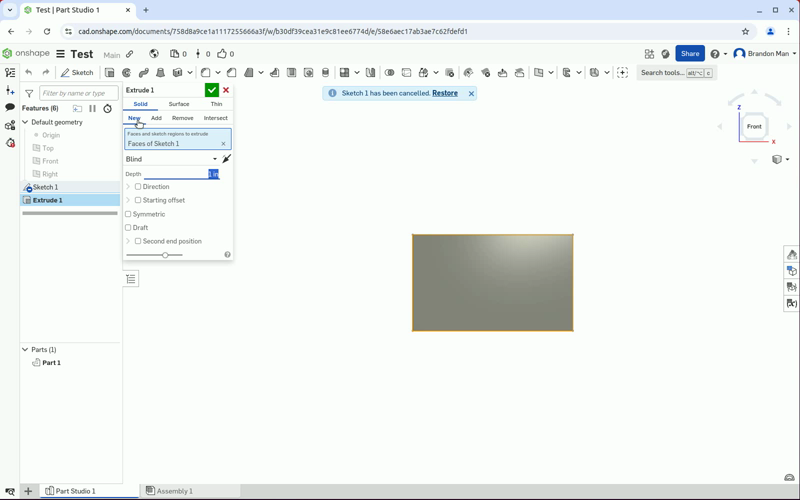
text(10.591)
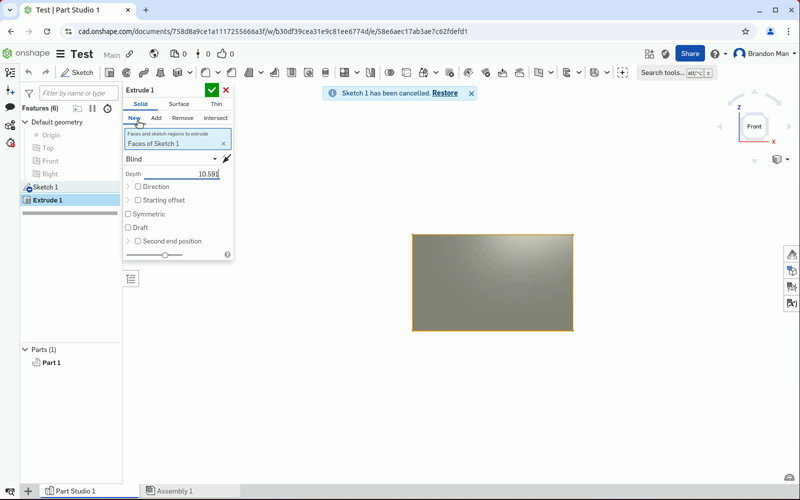
key(enter)
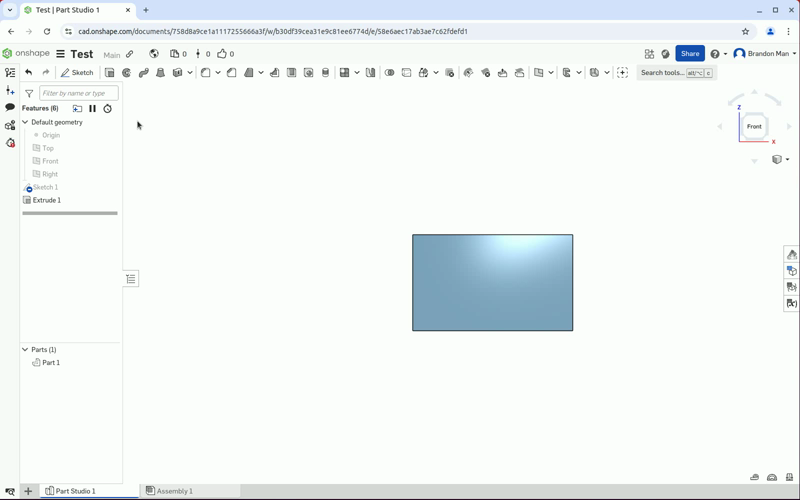
key(shift+h)
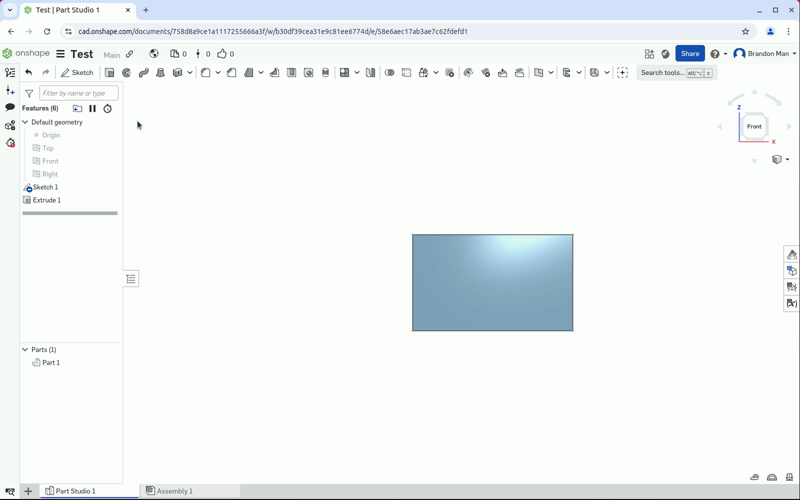
key(shift+h)
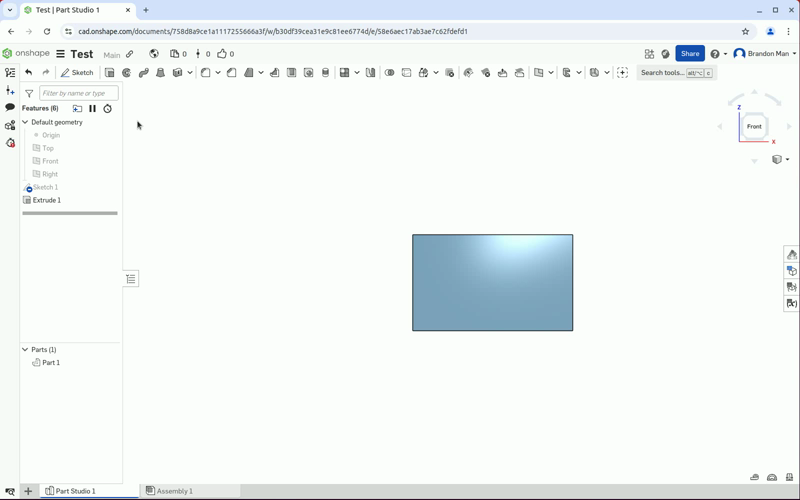
mouse_move(73, 189)
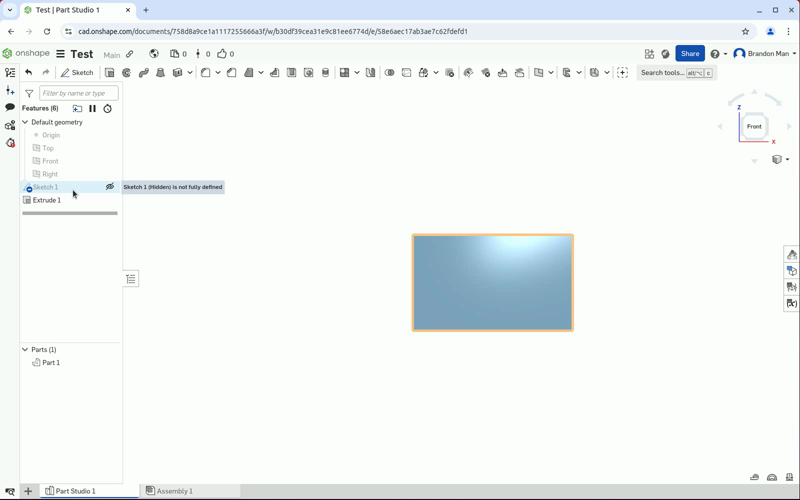
click(73, 189)
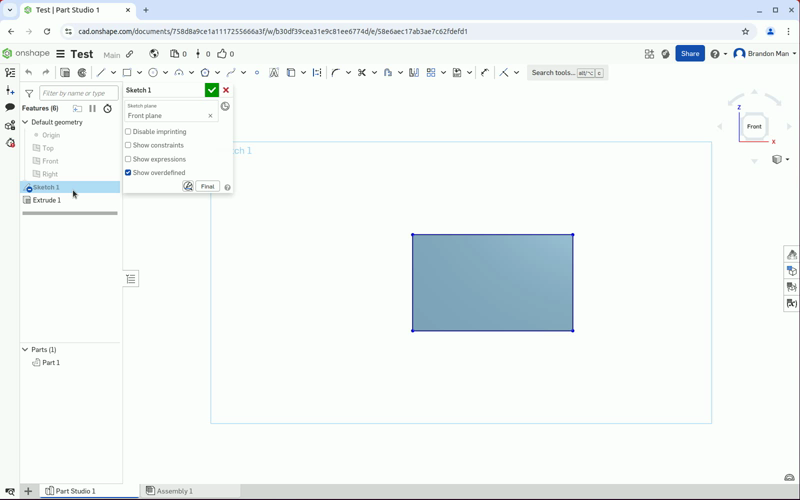
mouse_move(229, 92)
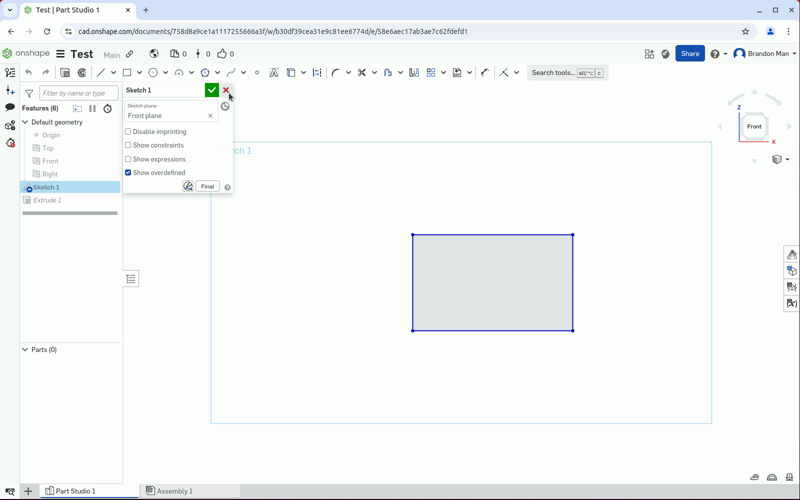
click(229, 92)
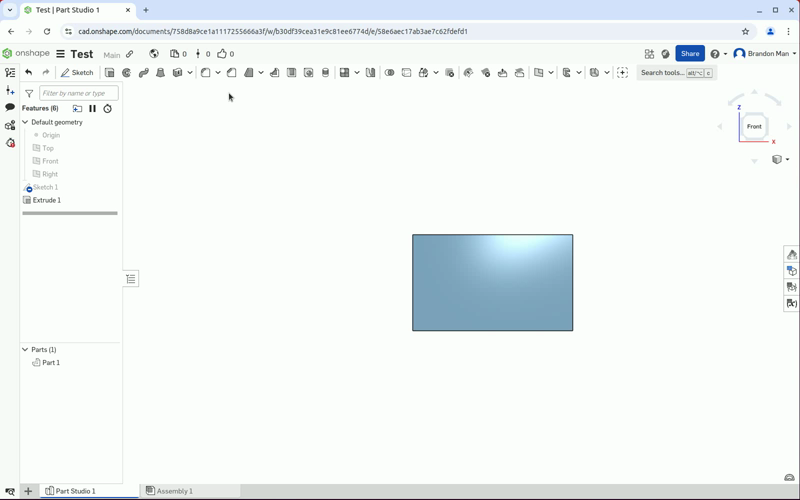
mouse_move(541, 75)
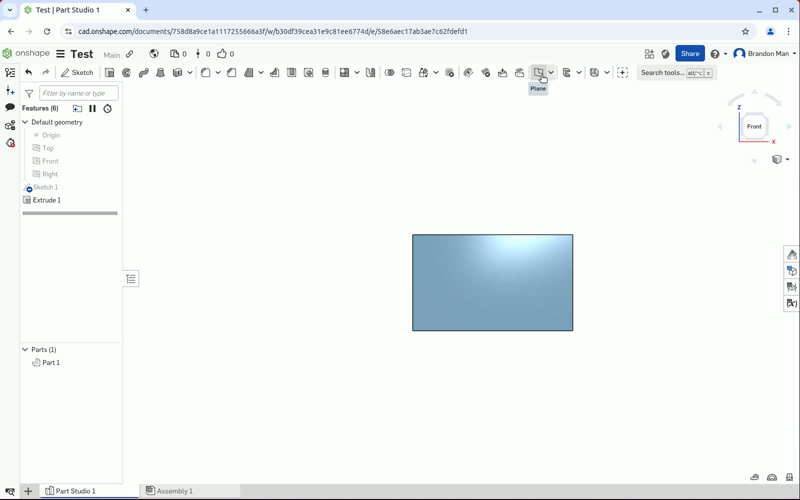
click(541, 75)
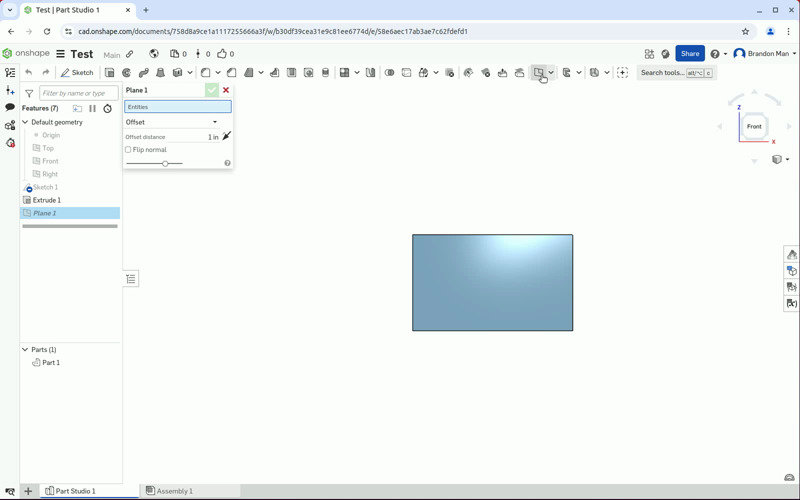
mouse_move(73, 163)
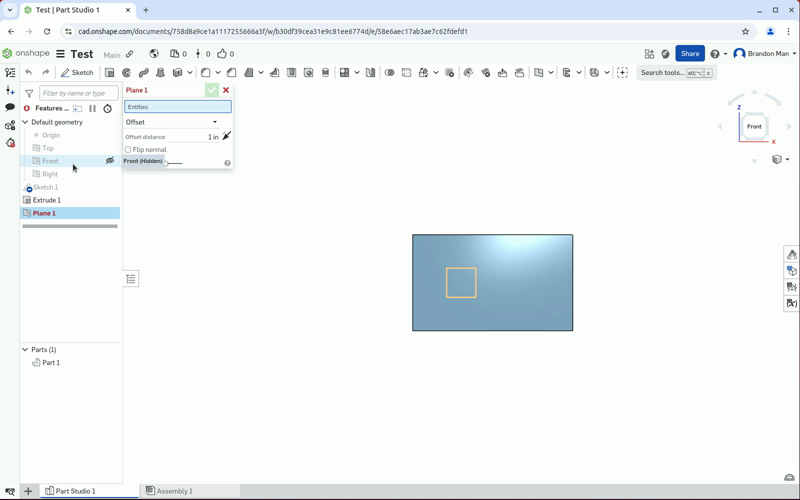
click(73, 163)
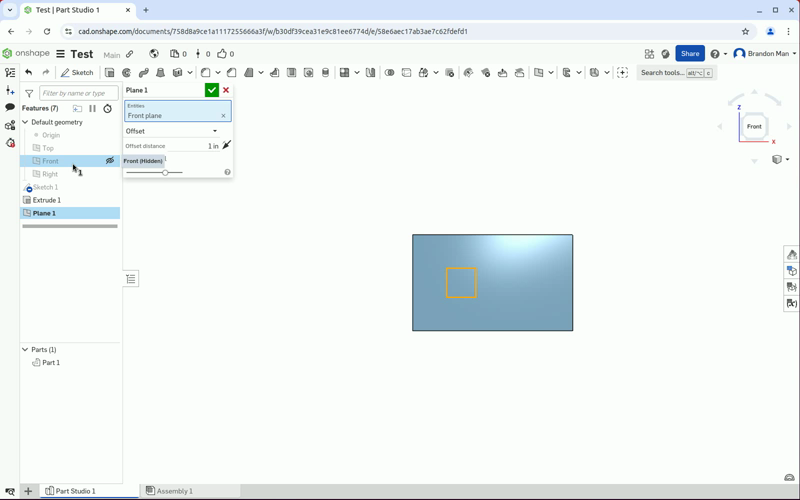
key(tab, 2)
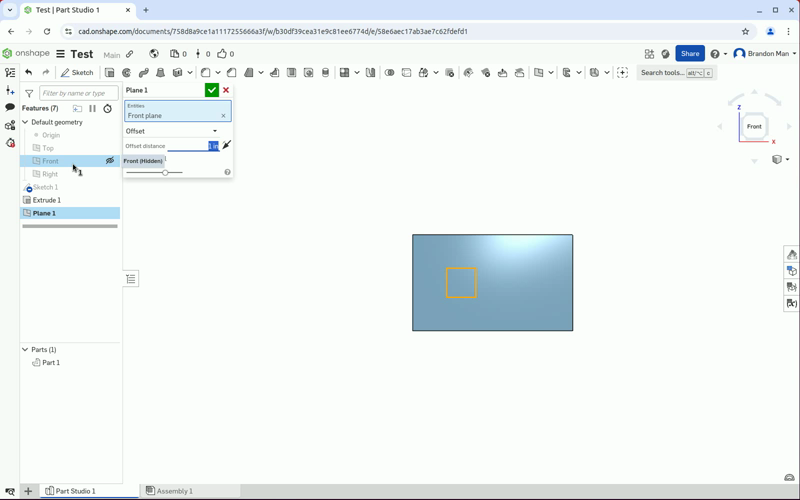
text(10.599)
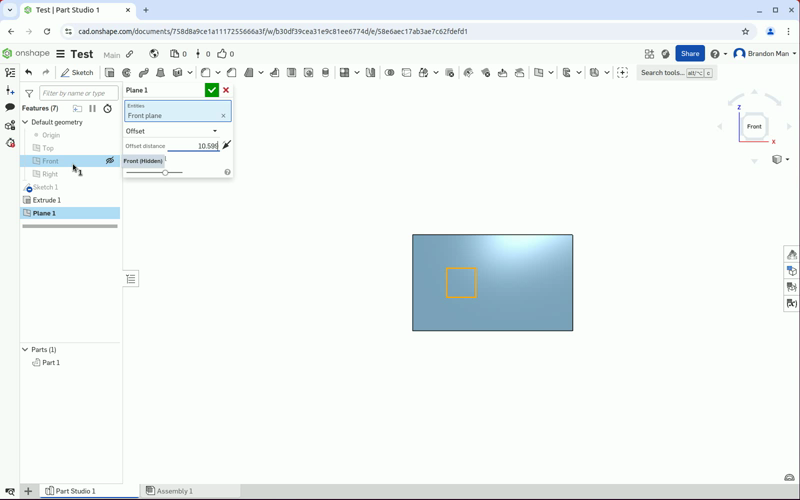
key(enter, 2)
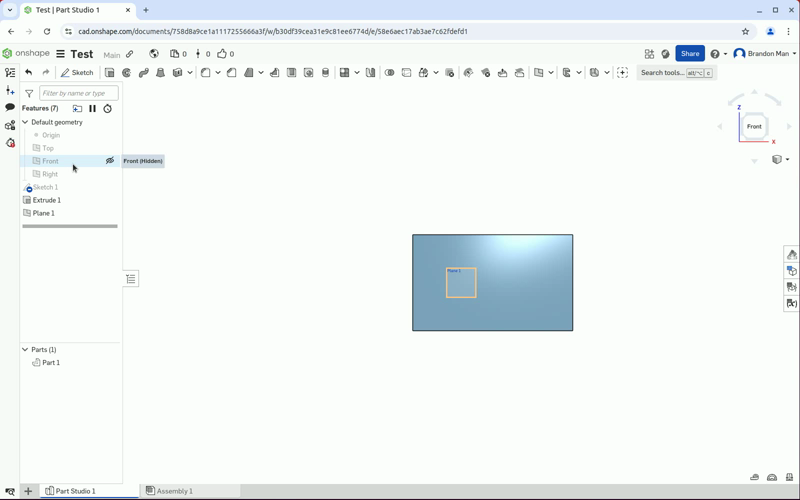
key(shift+s)
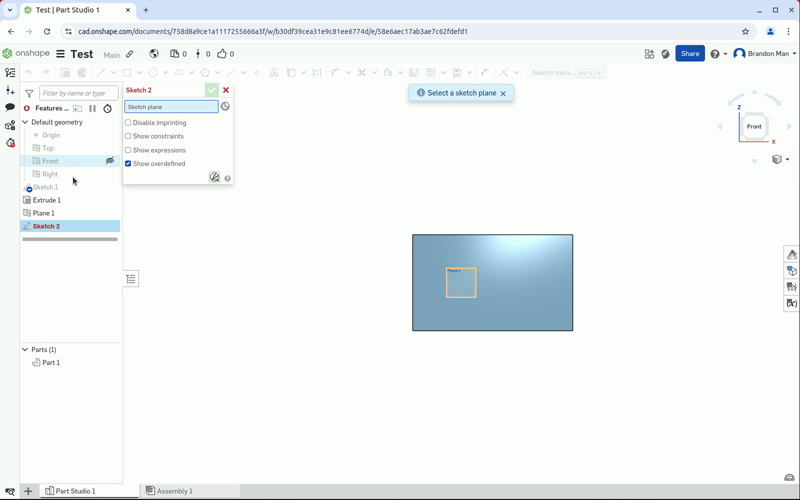
mouse_move(73, 215)
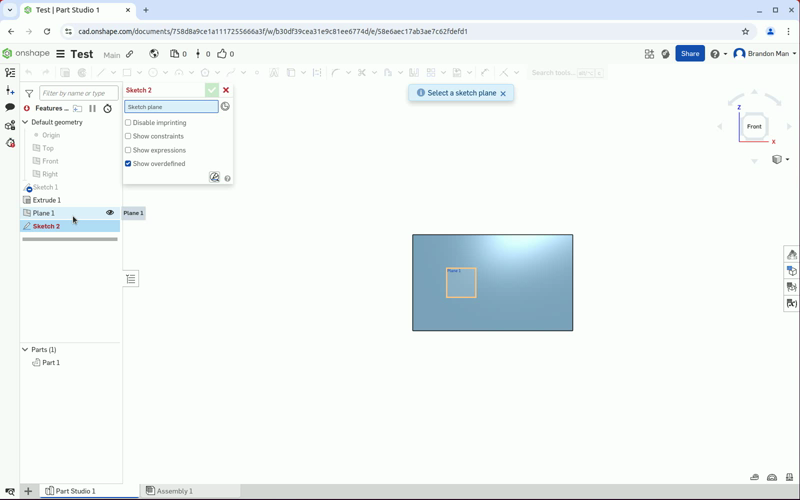
click(73, 215)
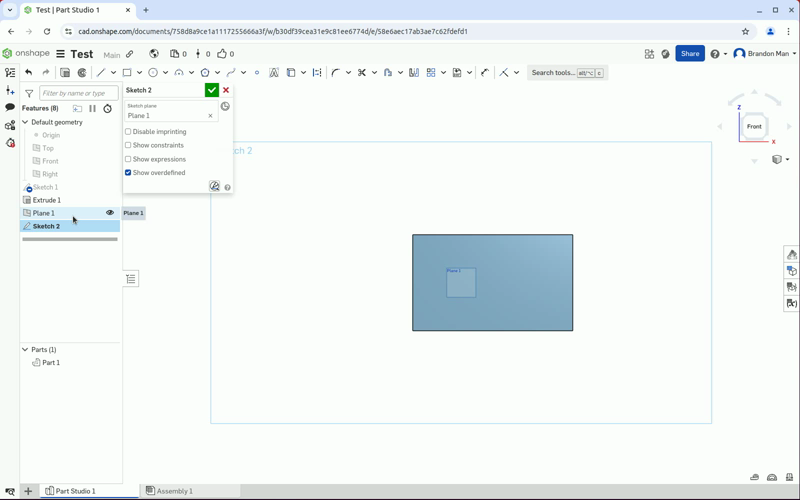
mouse_move(73, 352)
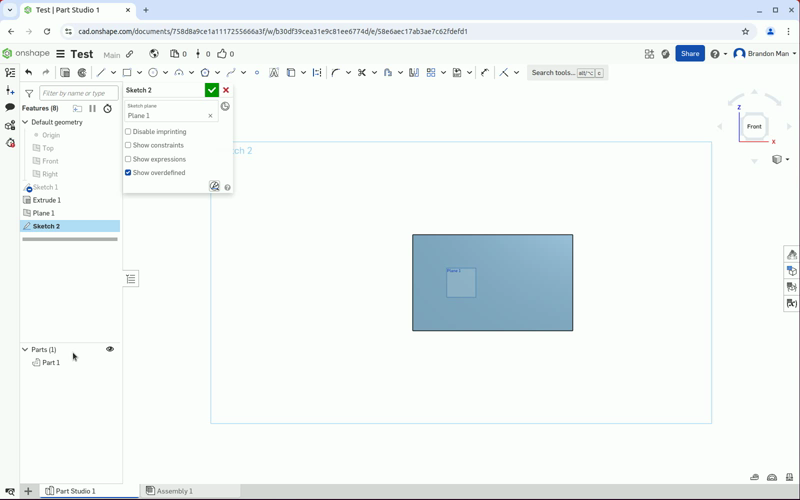
key(y)
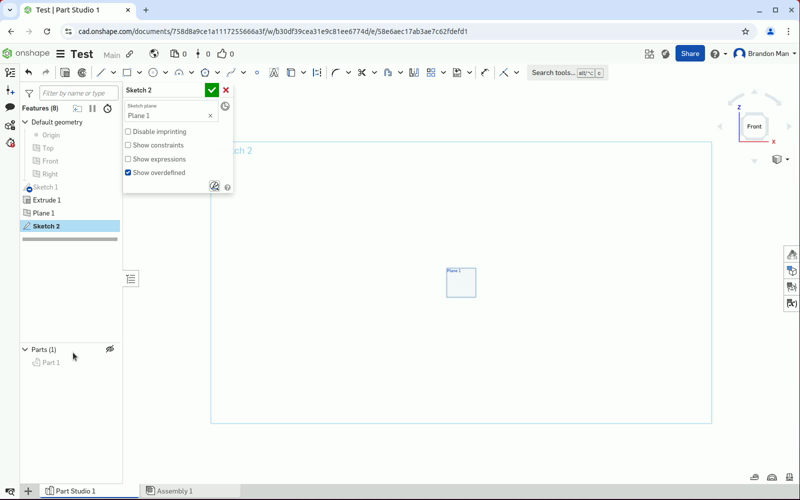
key(l)
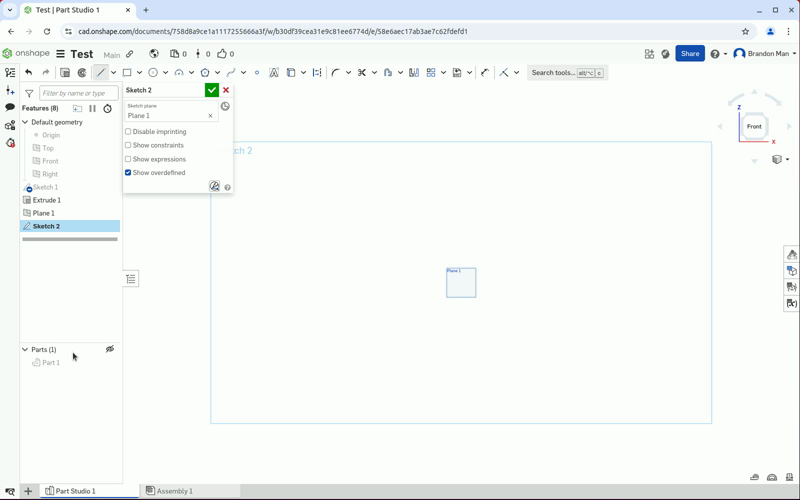
key_down(shift)
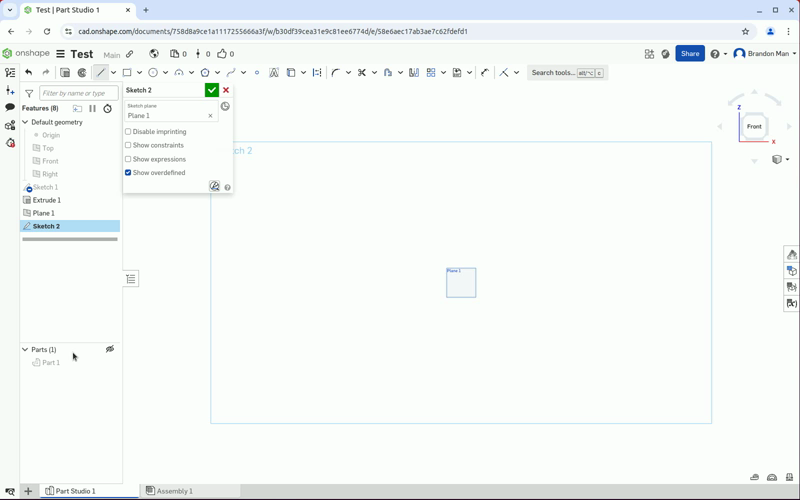
mouse_move(418, 279)
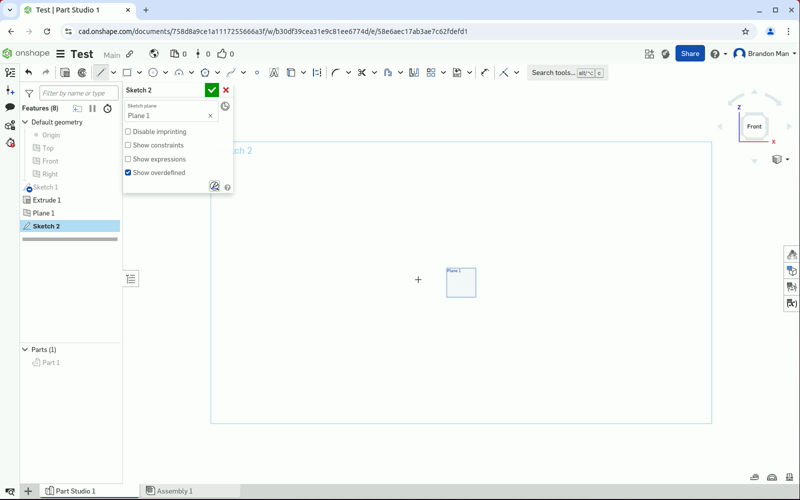
click(418, 279)
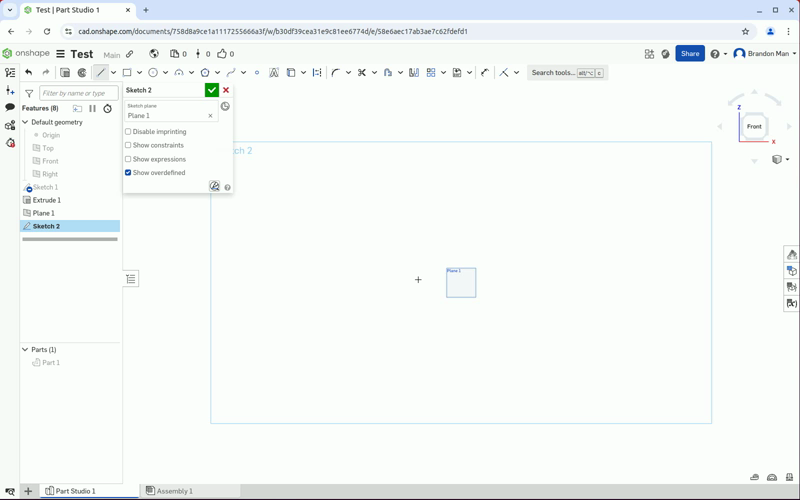
key_up(shift)
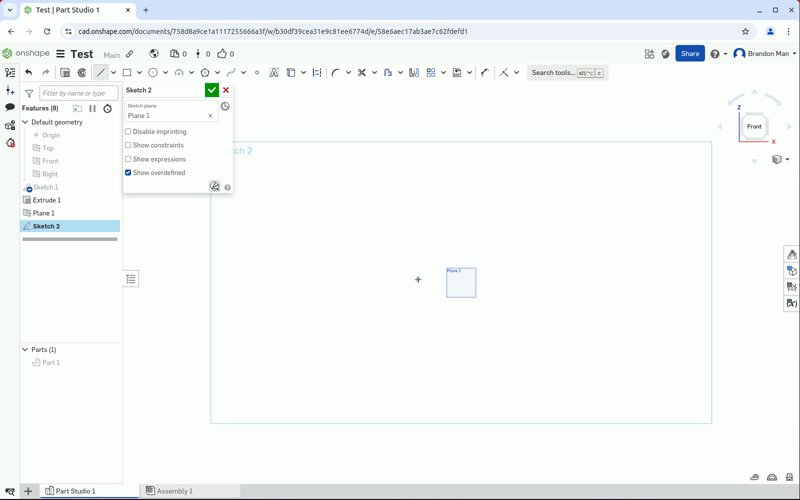
key_down(shift)
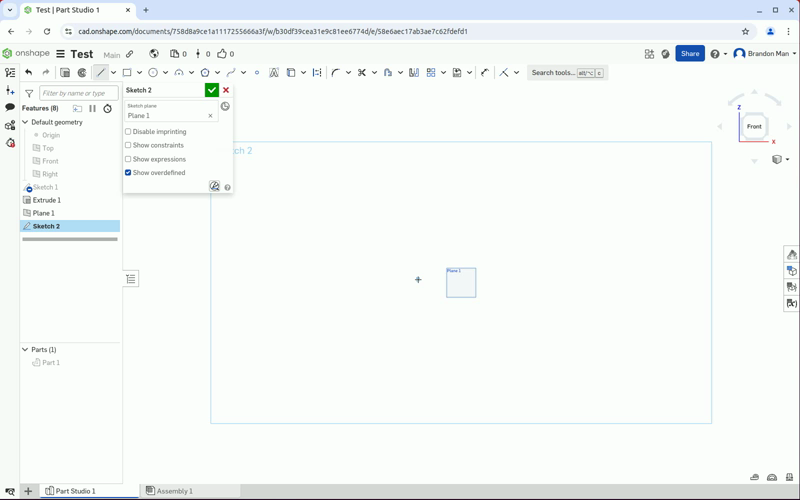
mouse_move(522, 279)
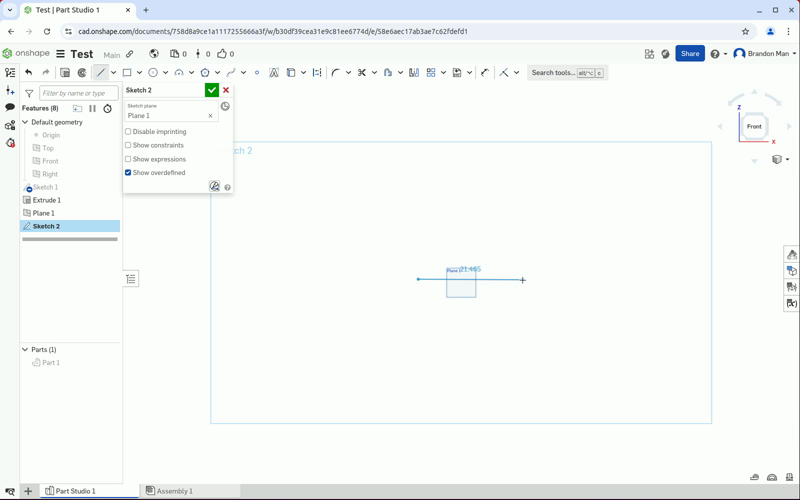
click(522, 279)
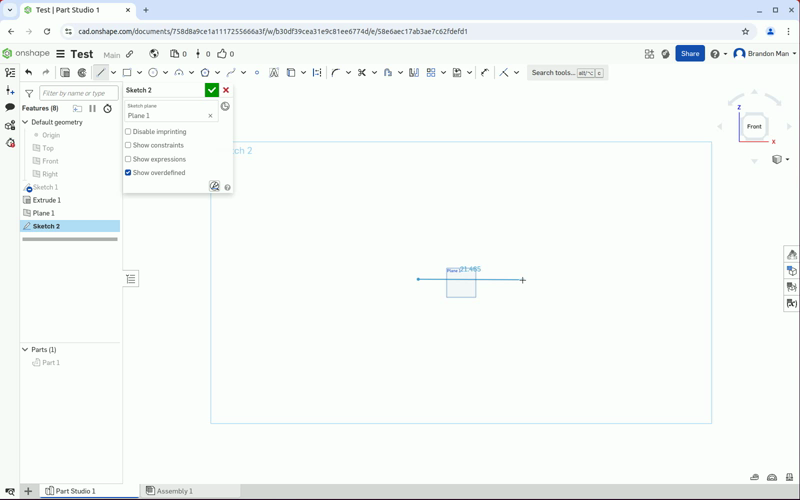
key_up(shift)
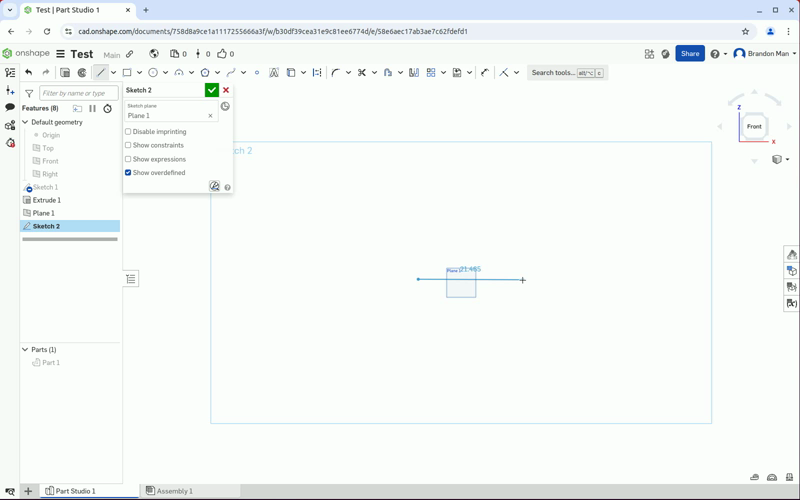
key_down(shift)
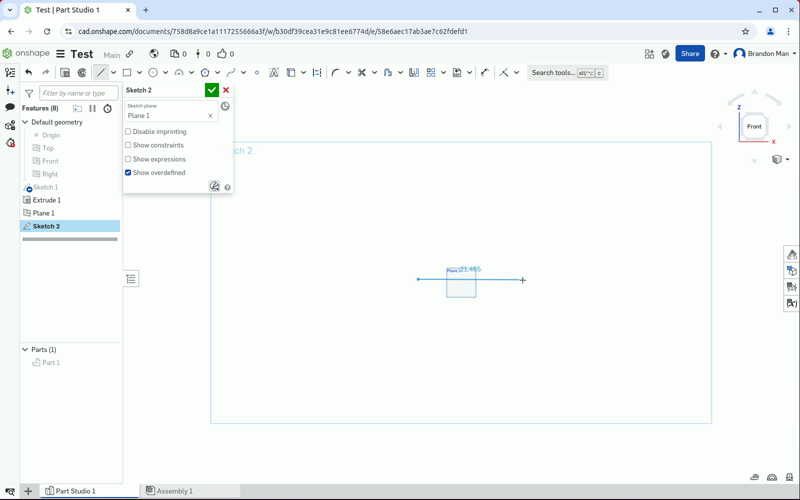
mouse_move(552, 279)
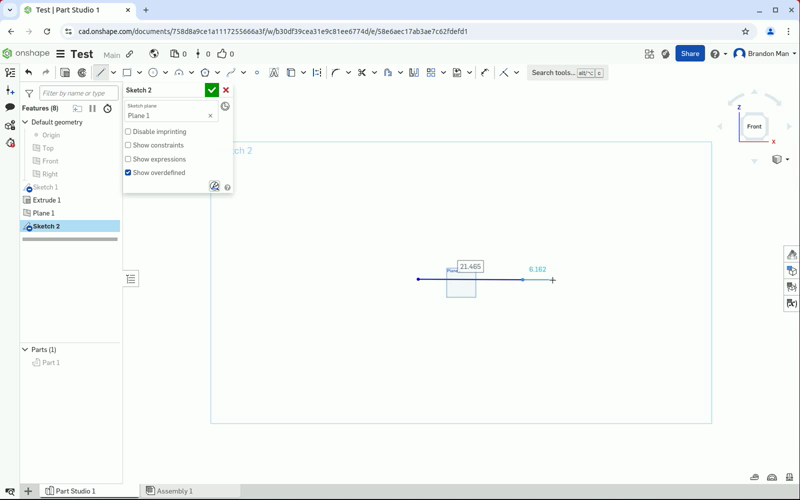
mouse_move(522, 238)
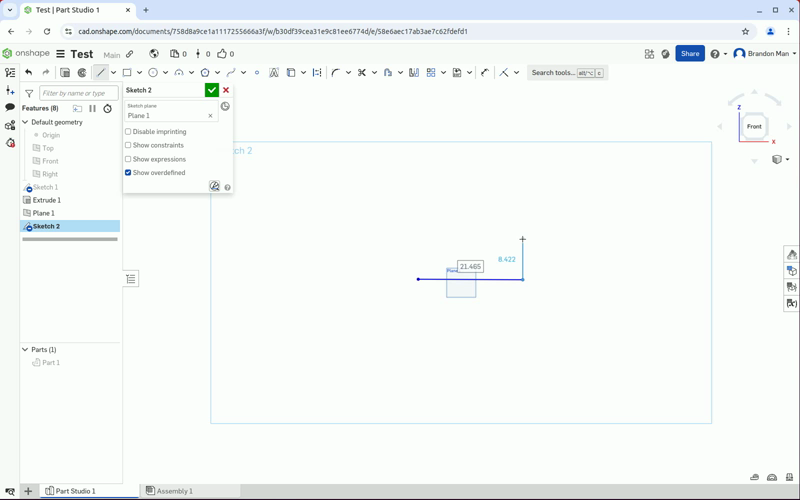
click(522, 238)
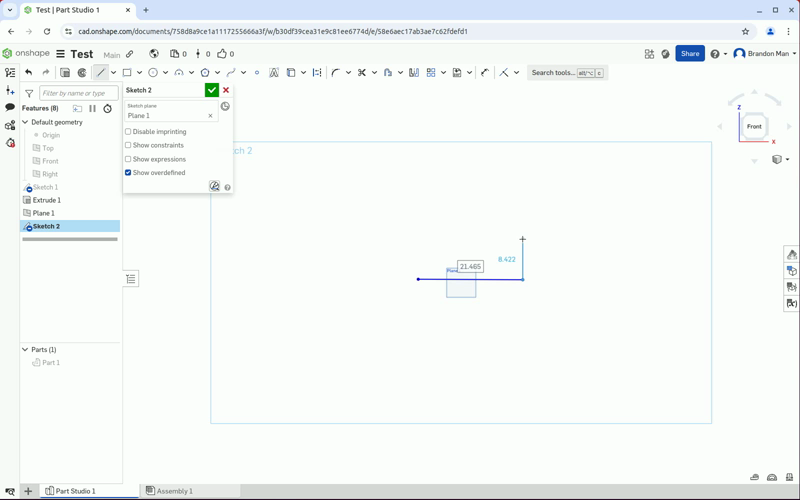
key_up(shift)
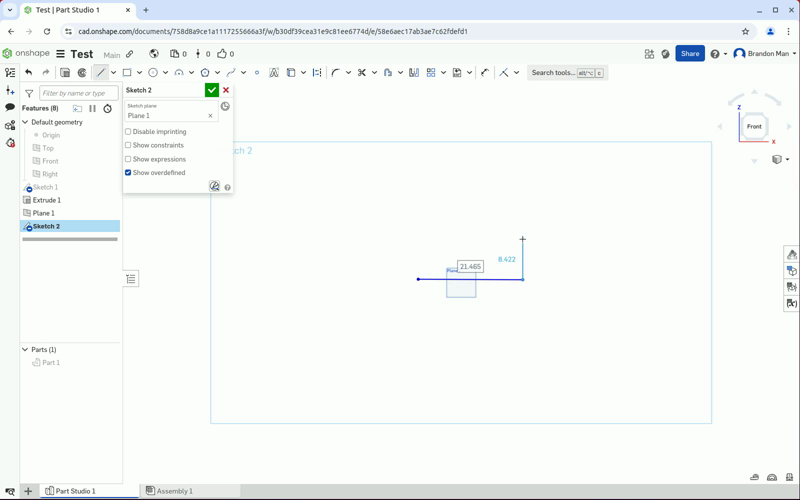
key_down(shift)
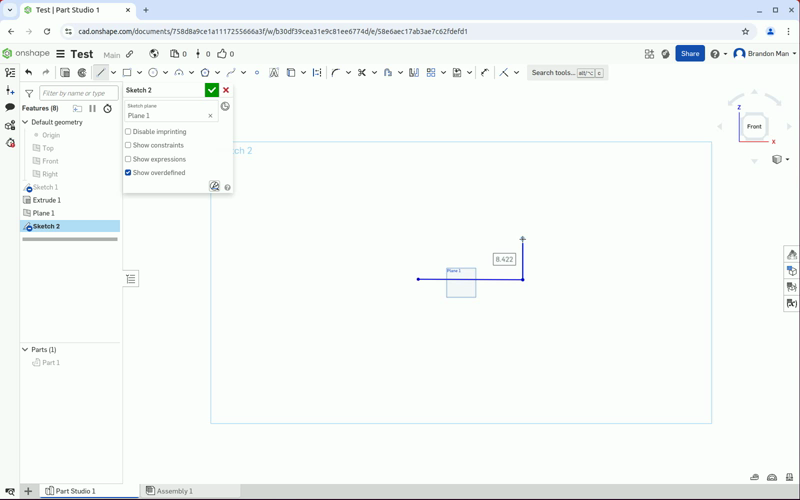
mouse_move(418, 238)
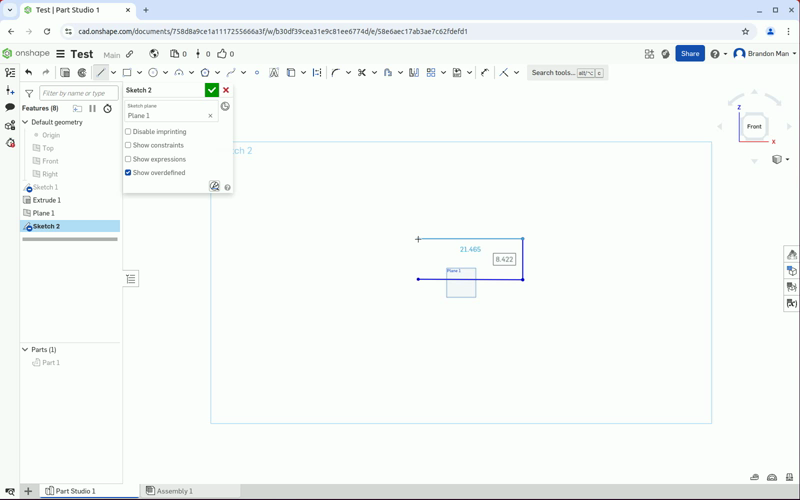
click(418, 238)
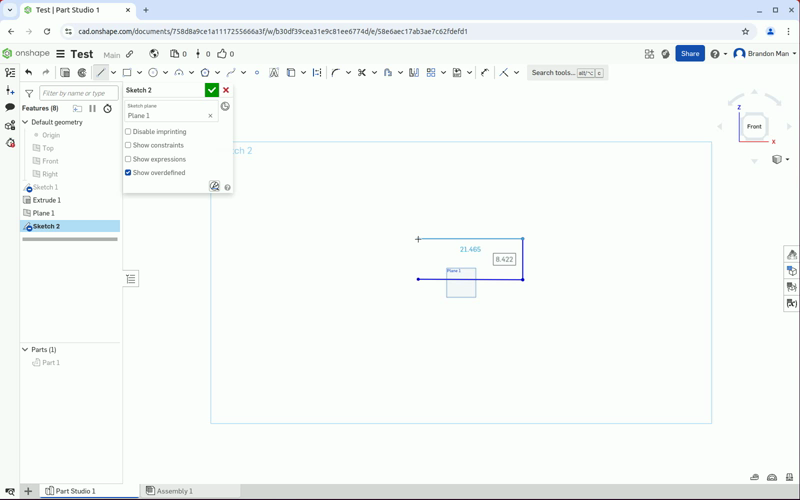
key_up(shift)
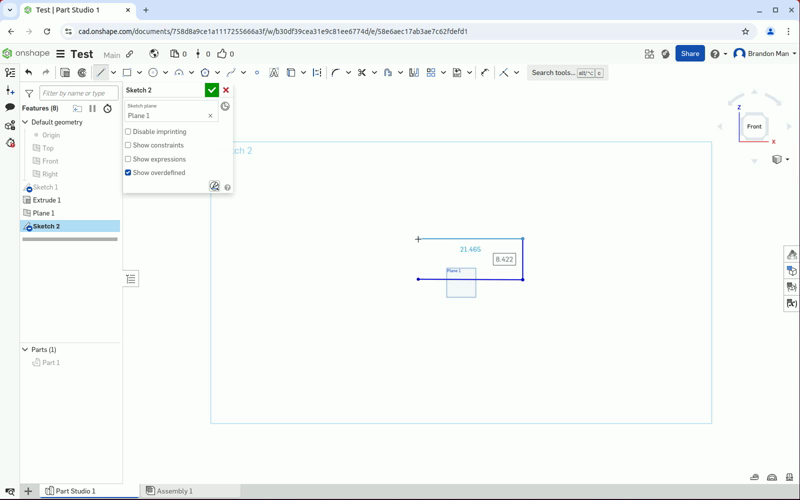
mouse_move(448, 238)
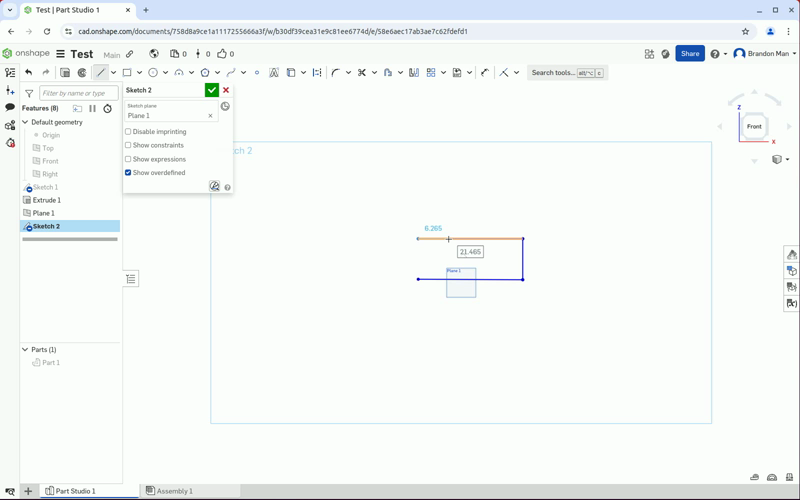
key_down(shift)
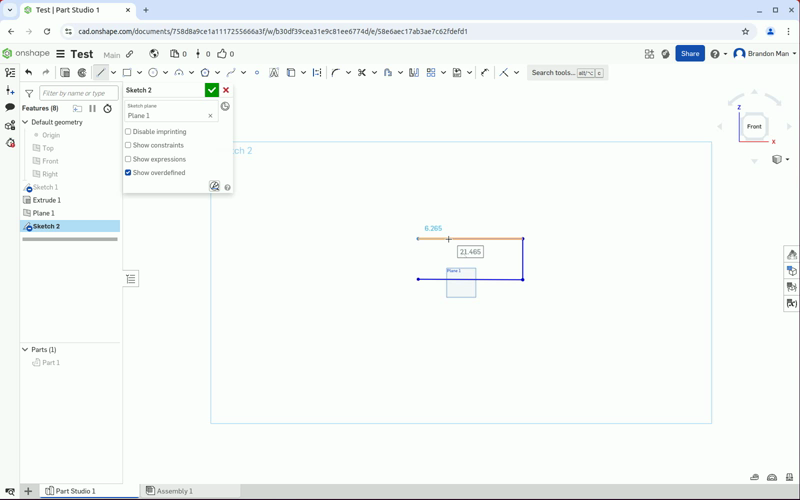
mouse_move(418, 279)
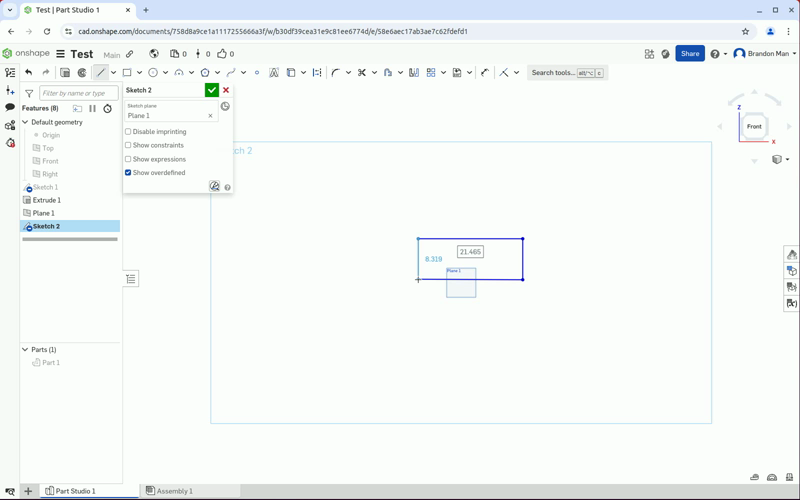
key_up(shift)
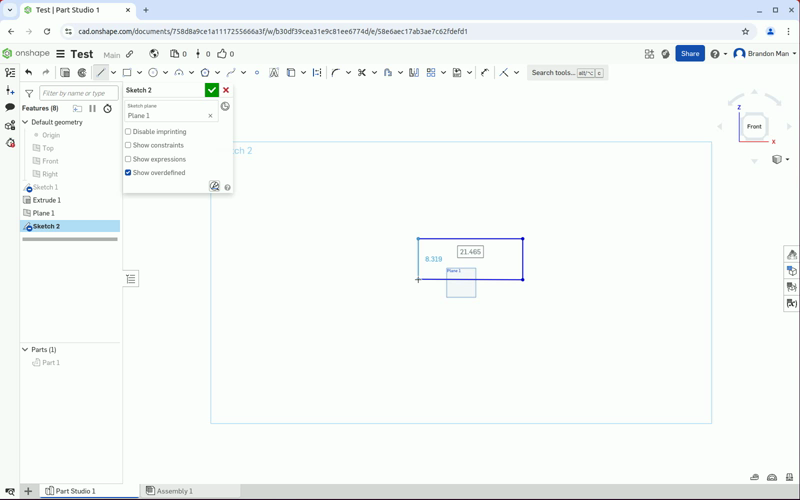
click(418, 279)
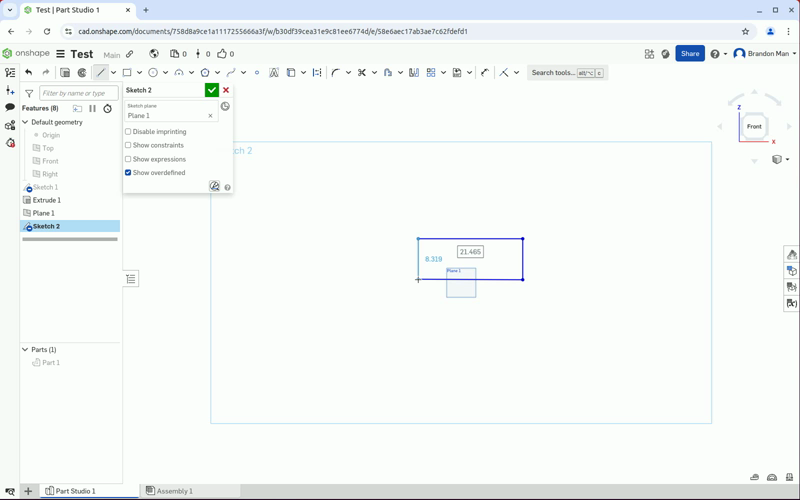
key(esc)
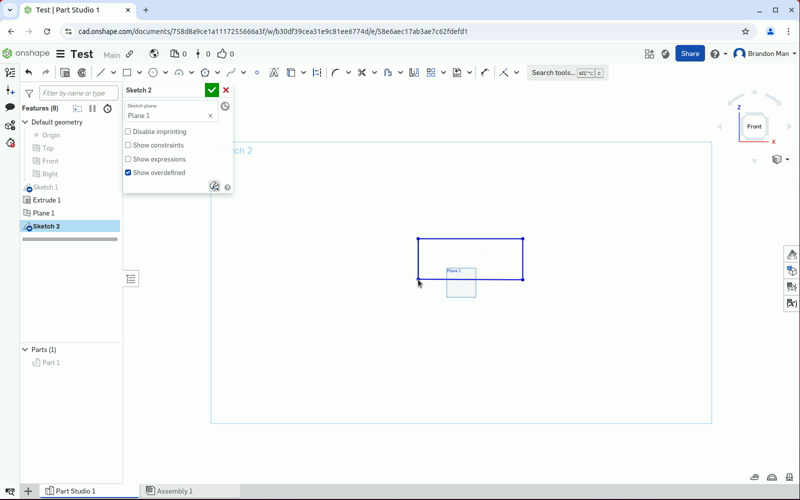
mouse_move(451, 275)
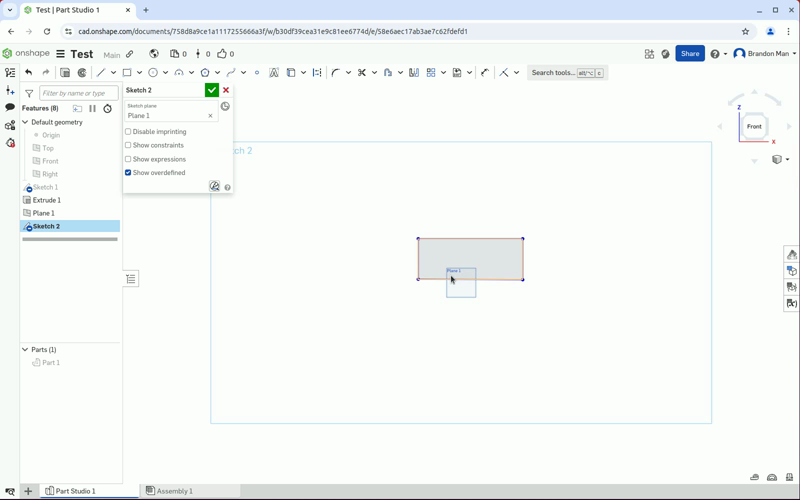
click(451, 275)
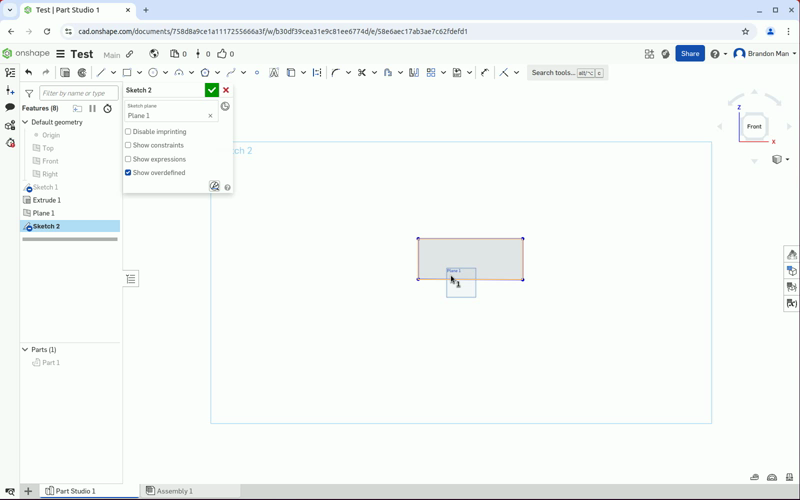
mouse_move(73, 352)
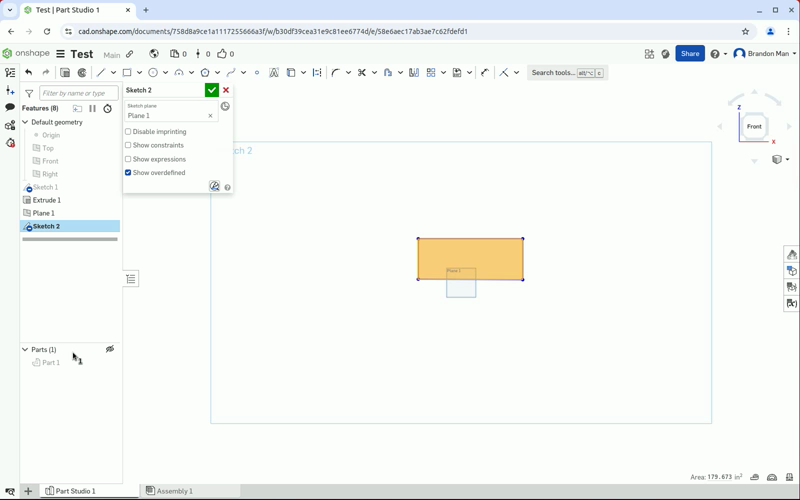
key(shift+y)
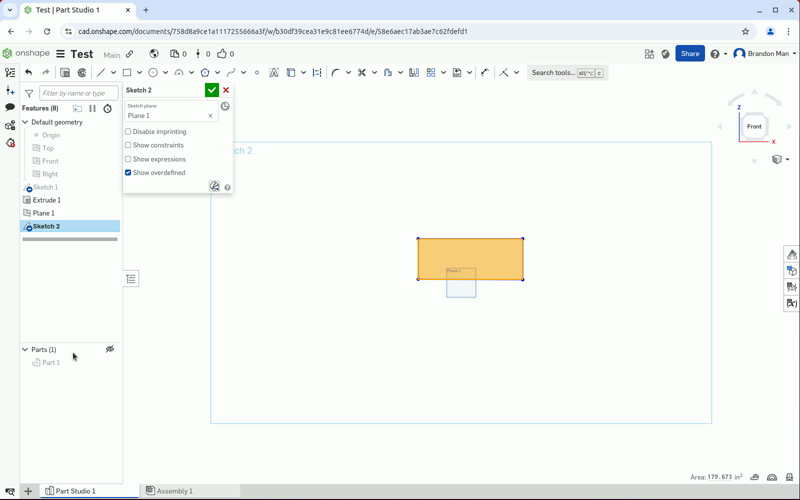
key(shift+e)
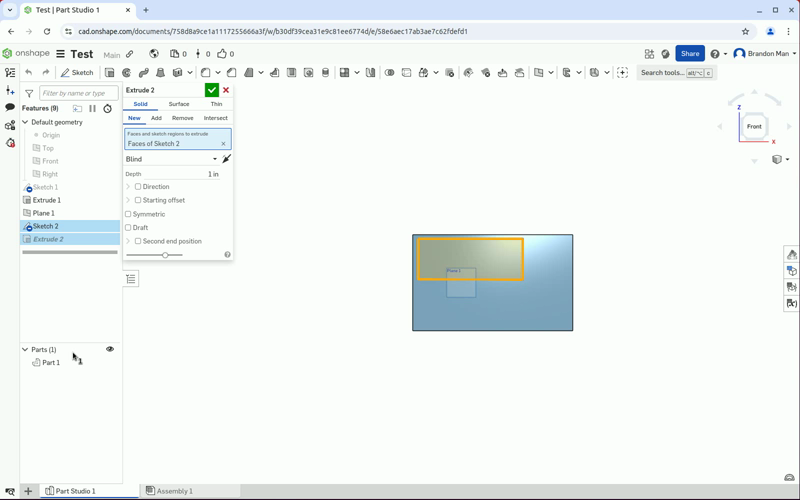
mouse_move(143, 106)
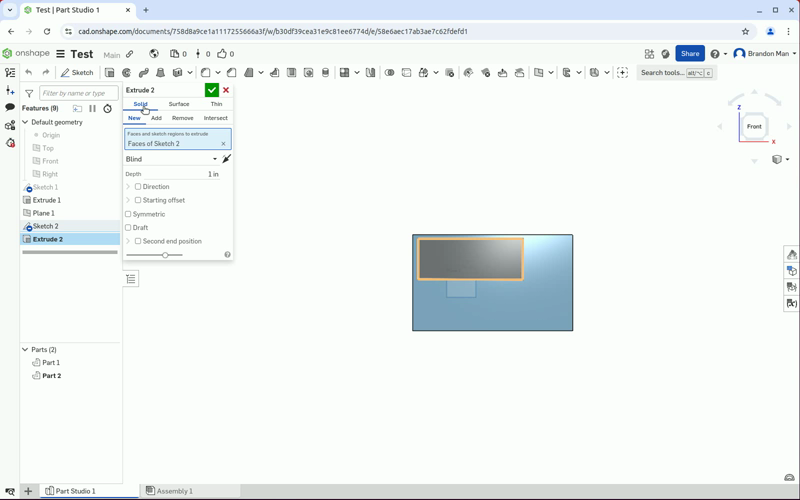
click(143, 106)
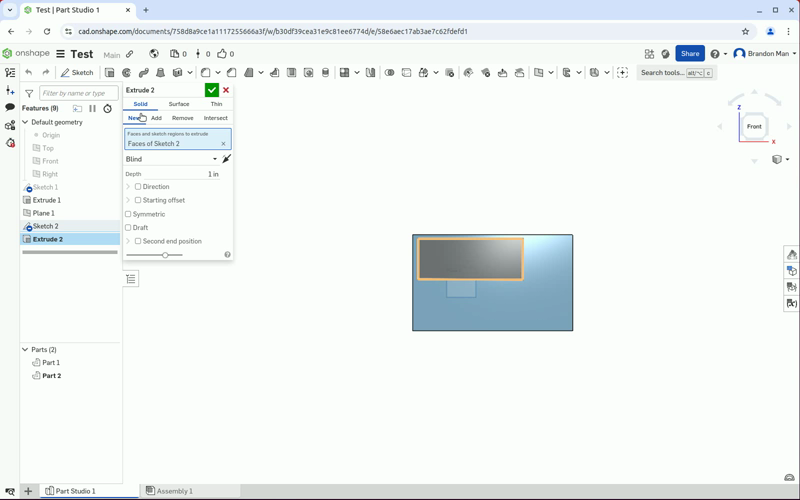
mouse_move(137, 120)
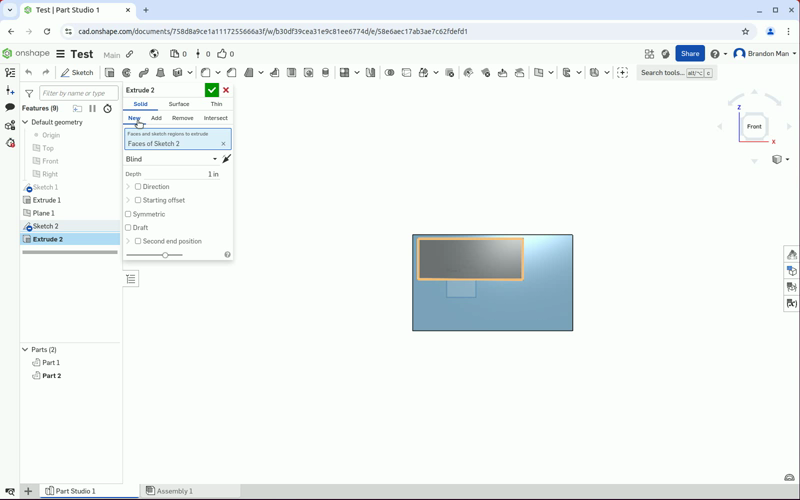
click(137, 120)
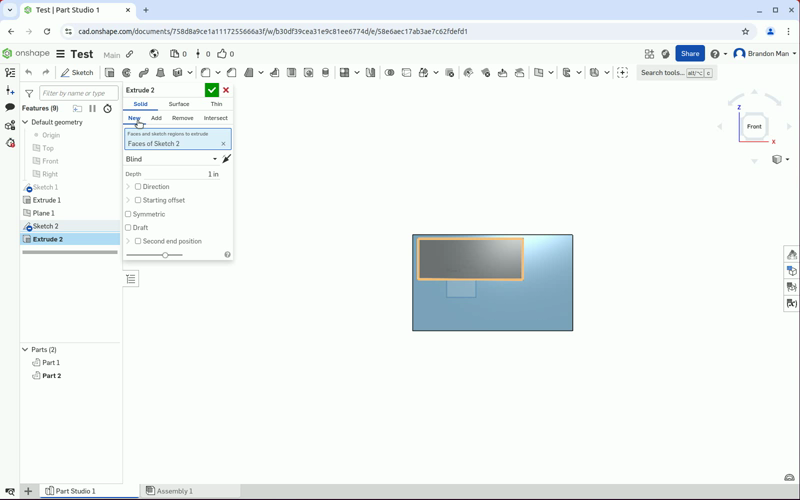
key(tab, 4)
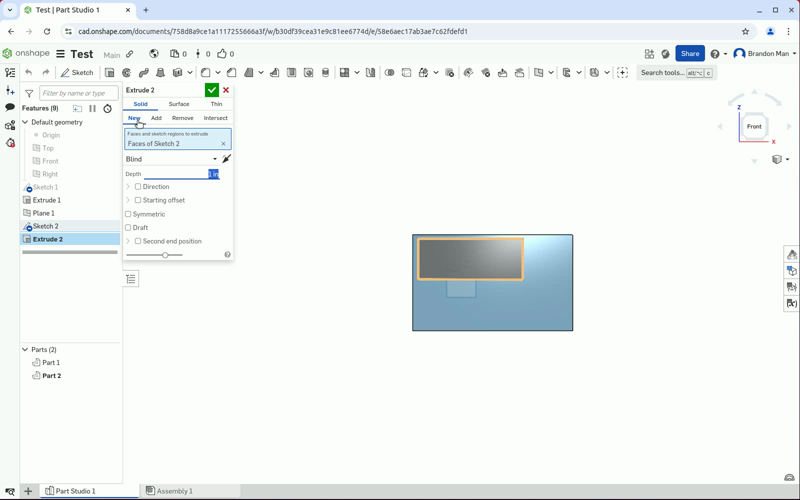
text(0.963)
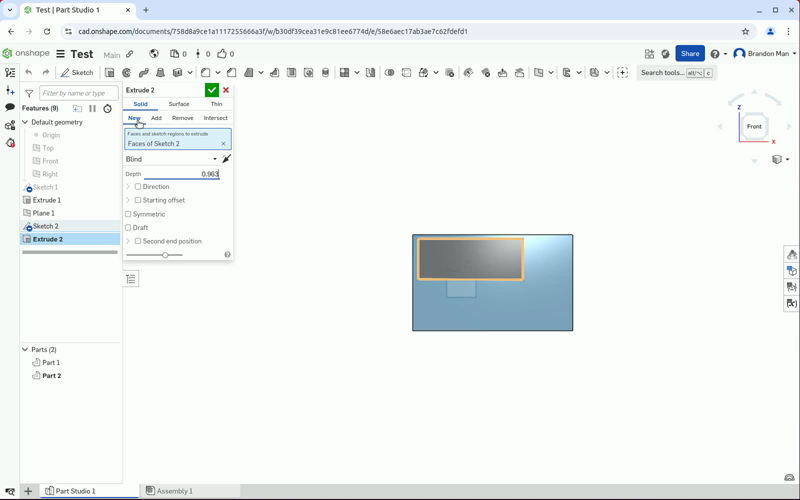
key(enter)
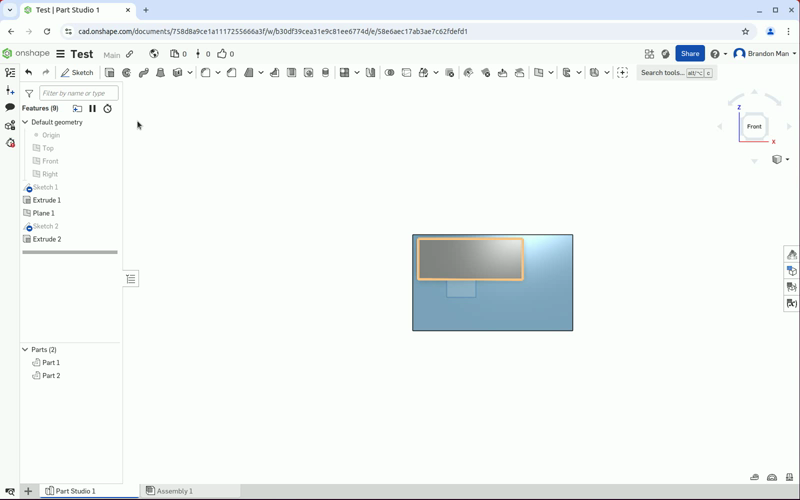
key(shift+h)
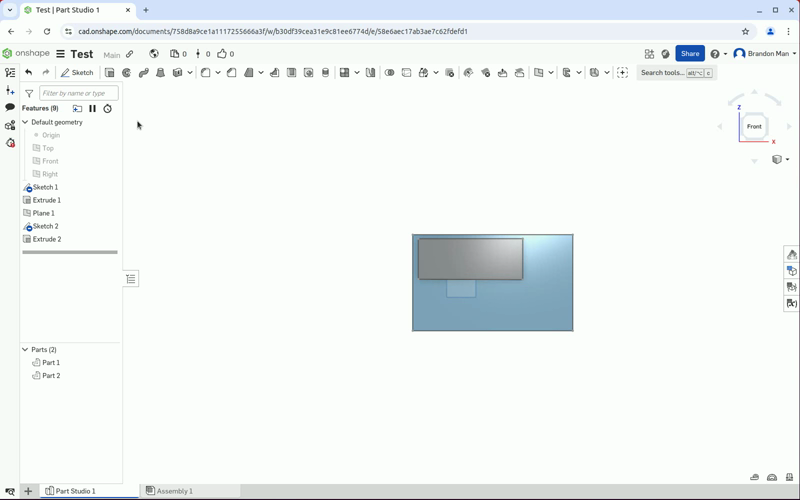
key(shift+h)
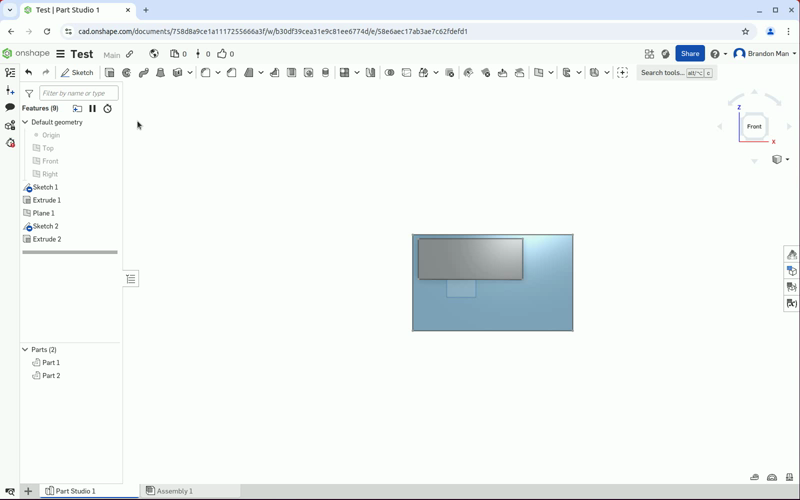
key(shift+7)
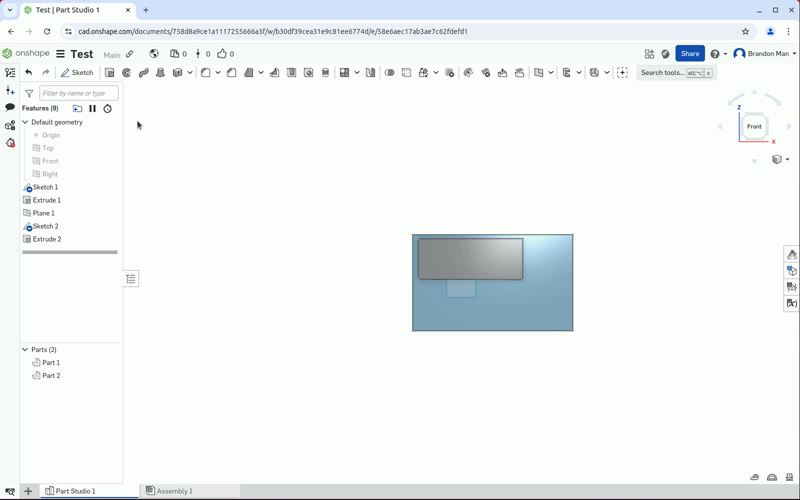
key(left, 2)
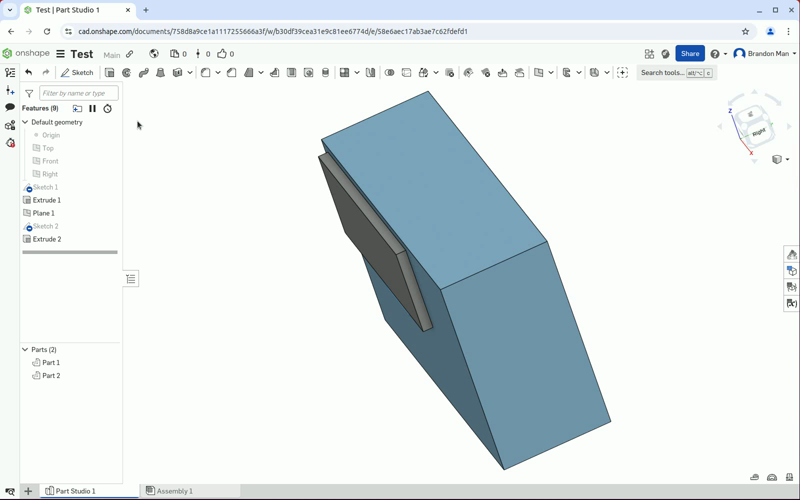
key(down, 2)
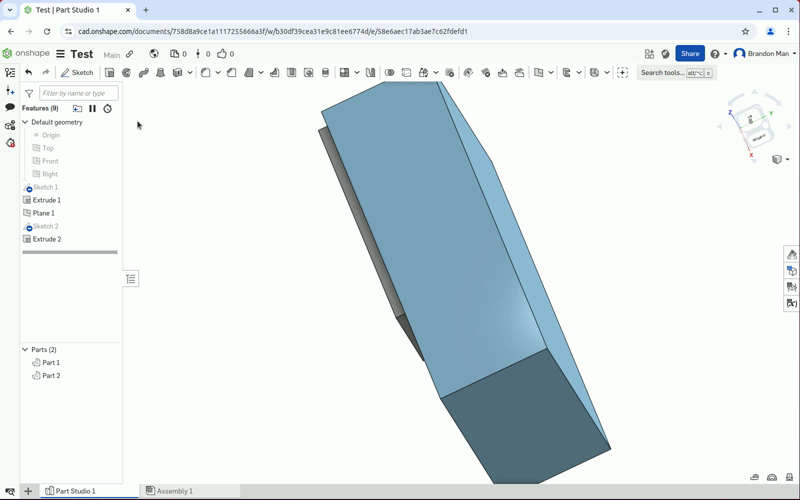
key(up, 2)
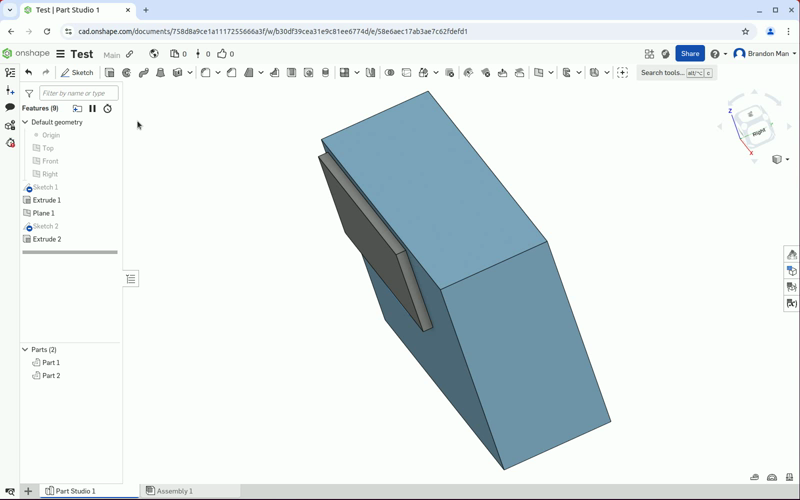
key(right, 2)
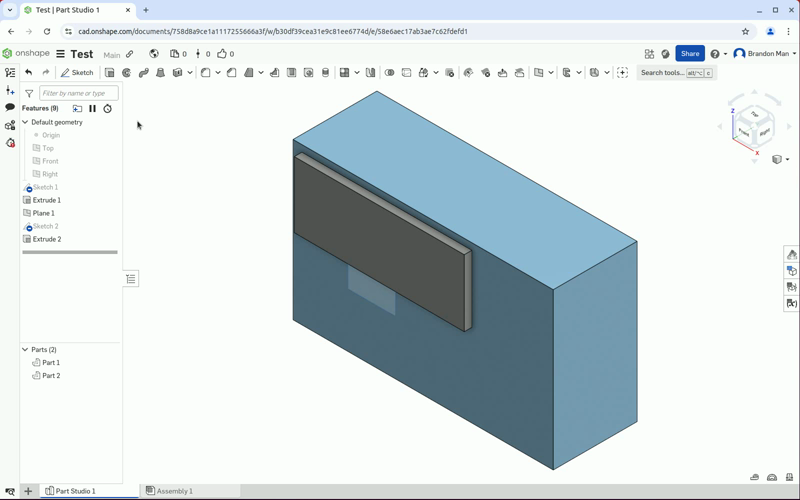
mouse_move(73, 189)
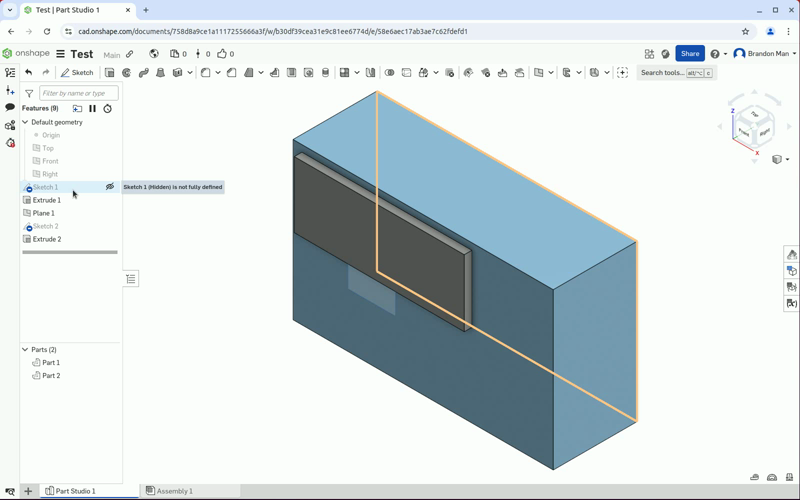
click(73, 189)